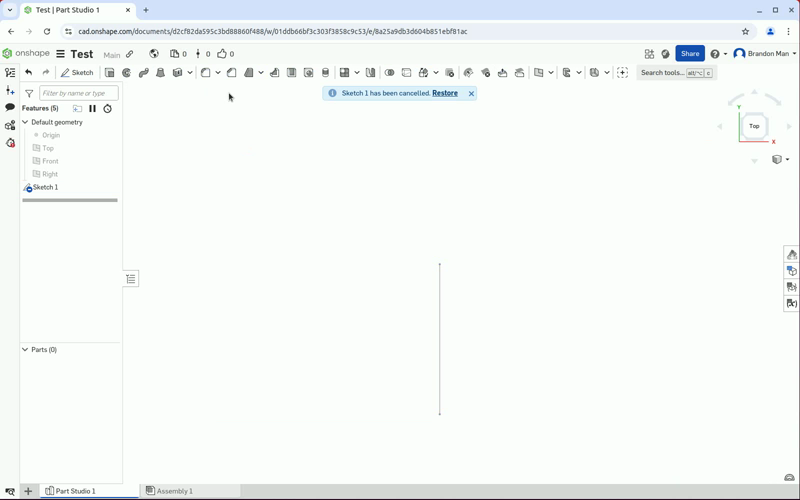
key(shift+h)
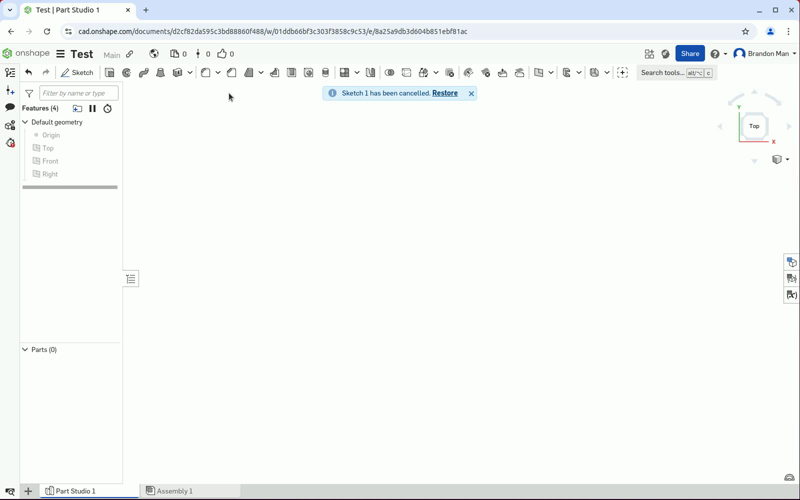
mouse_move(73, 352)
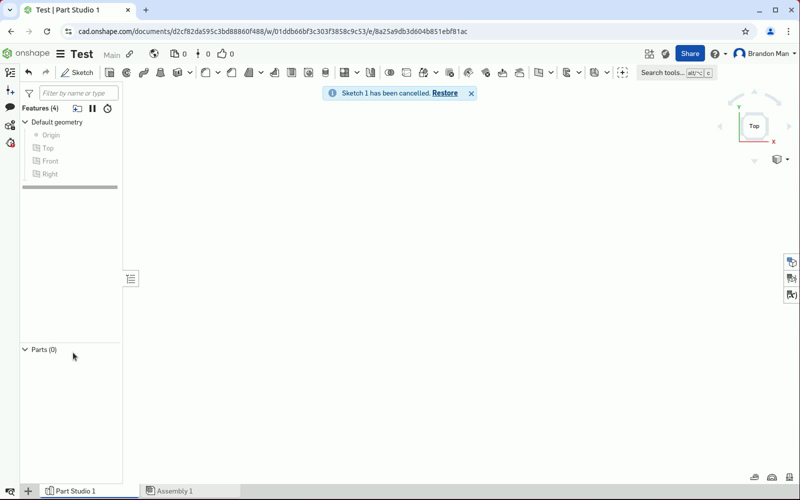
key(y)
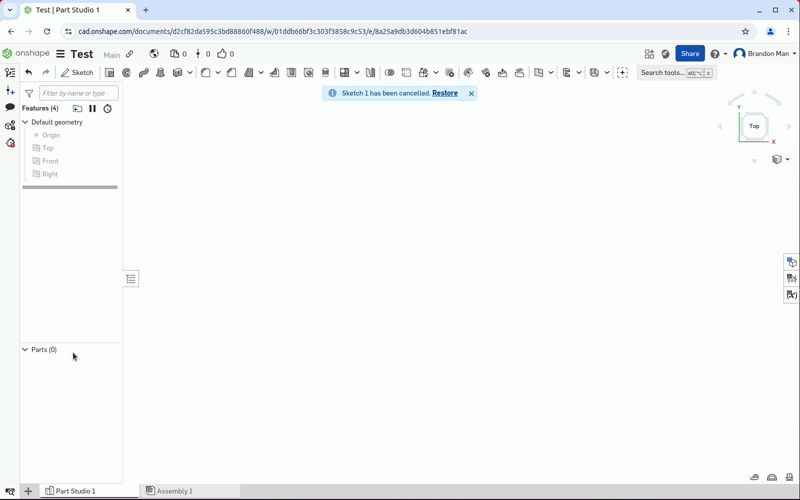
key(shift+p)
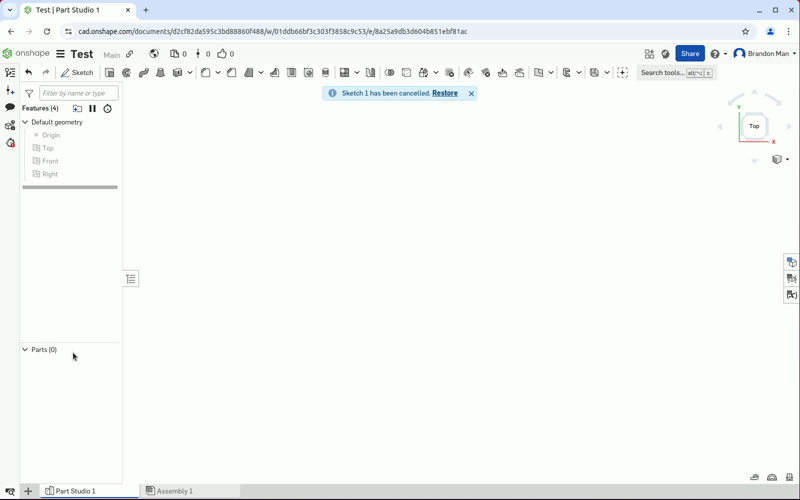
key(space)
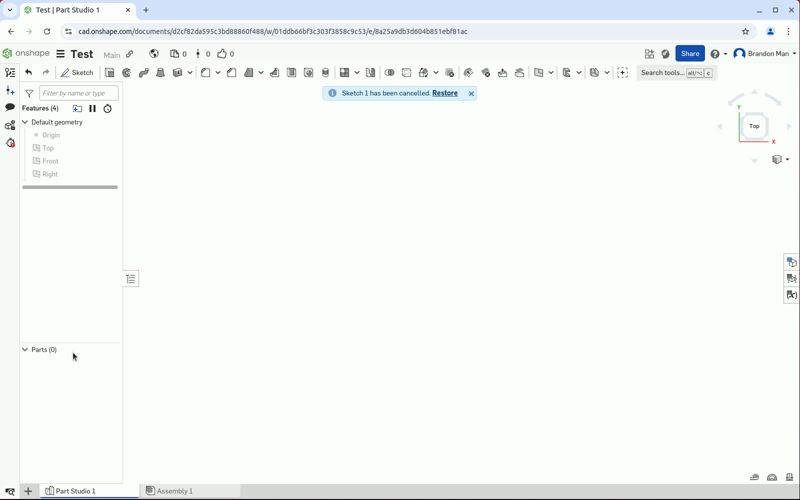
key_down(shift)
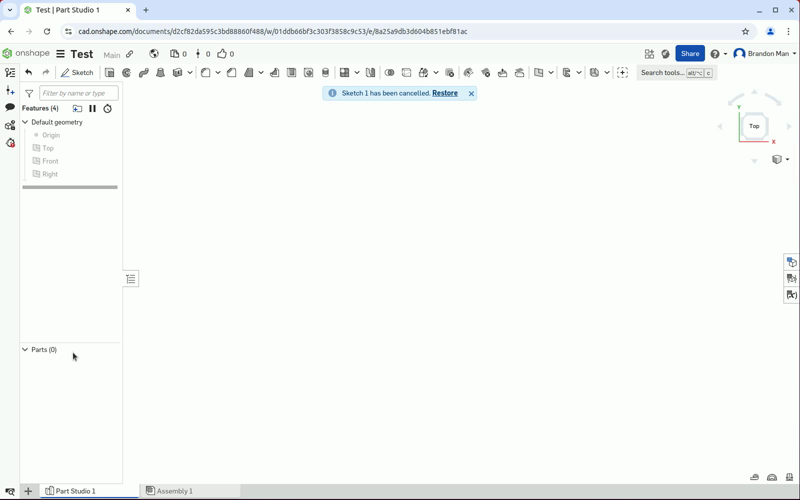
key(up)
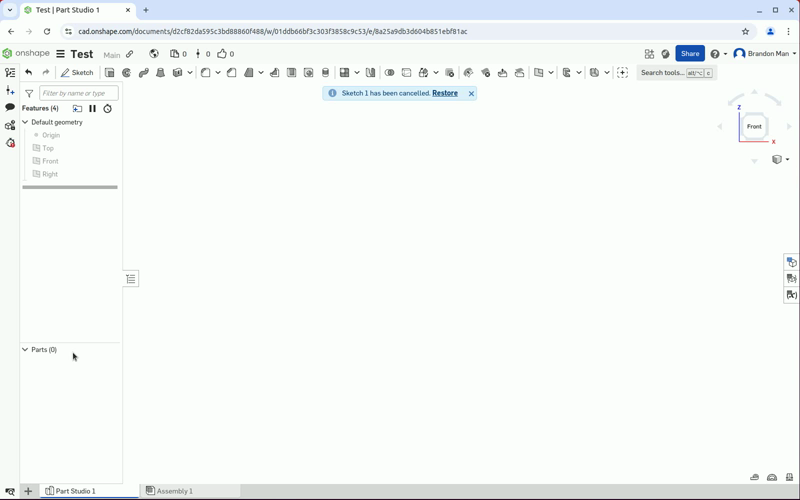
key_up(shift)
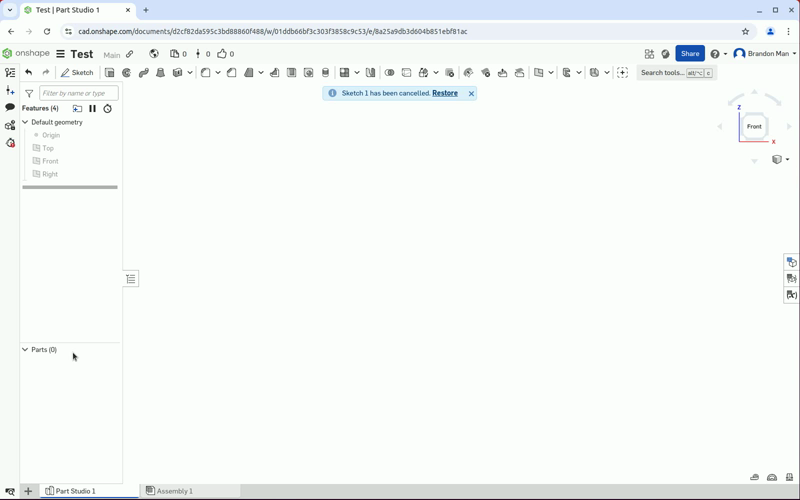
mouse_move(73, 352)
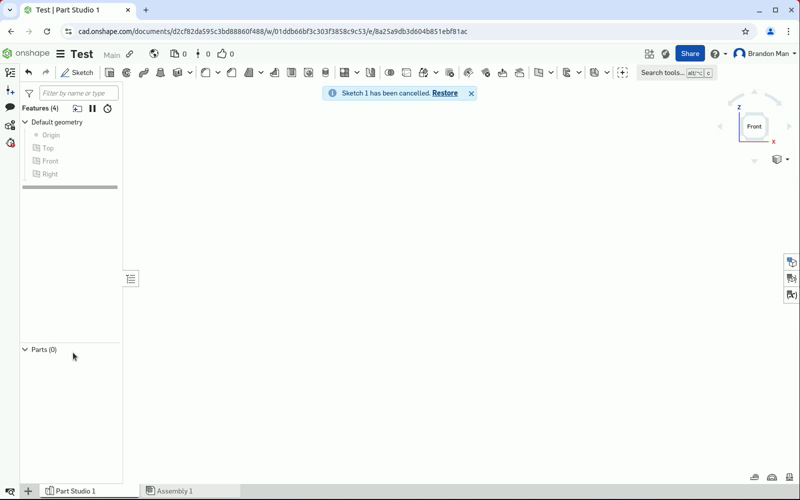
key(shift+y)
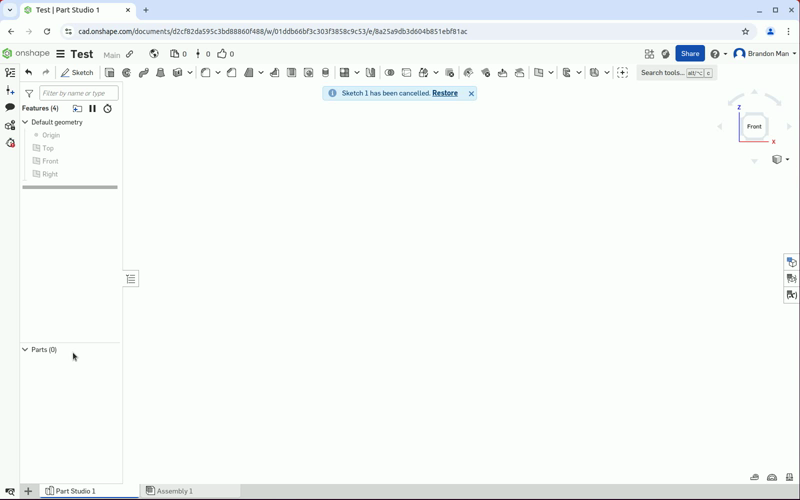
key(shift+s)
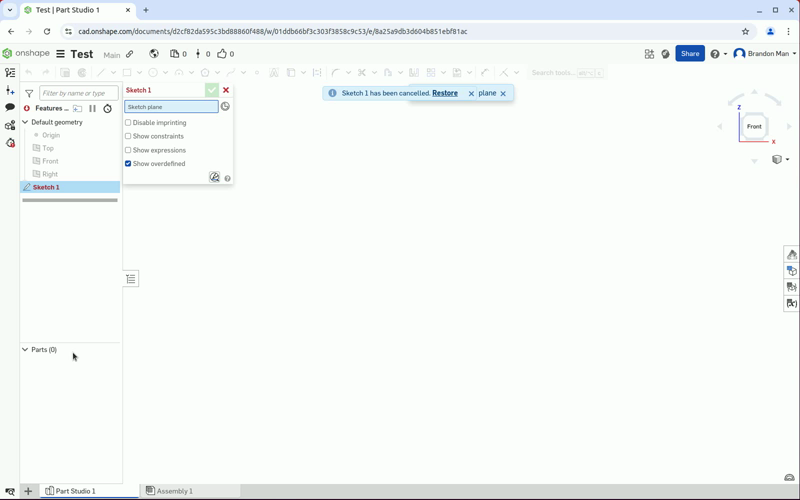
mouse_move(73, 163)
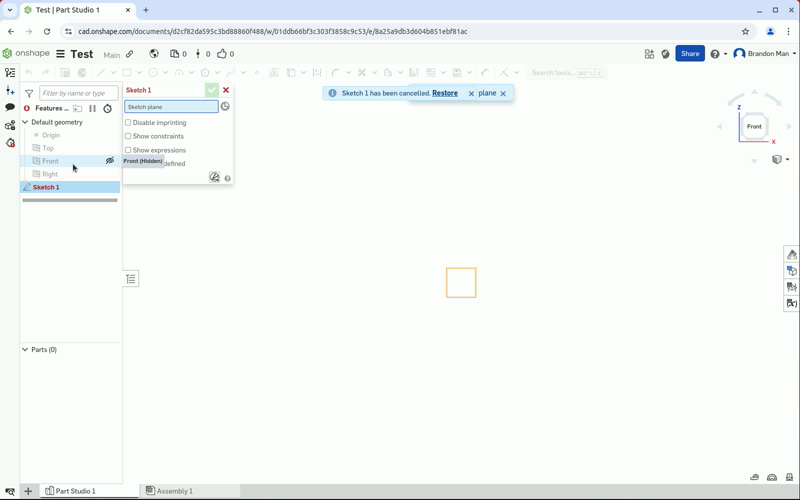
click(73, 163)
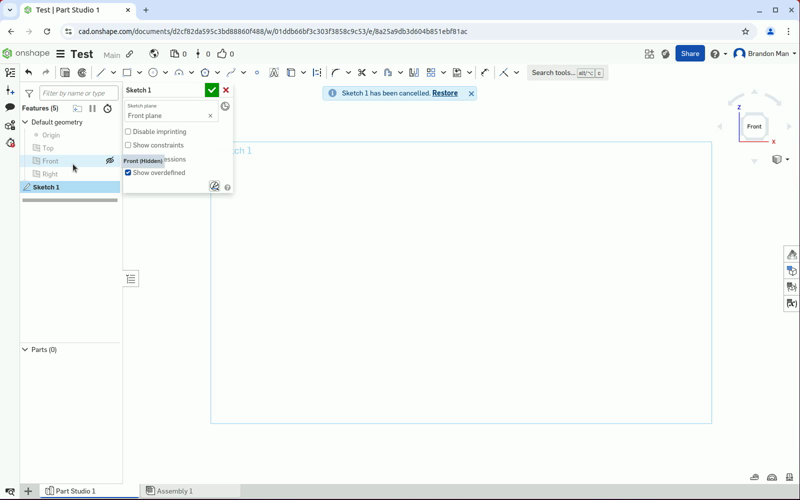
mouse_move(73, 352)
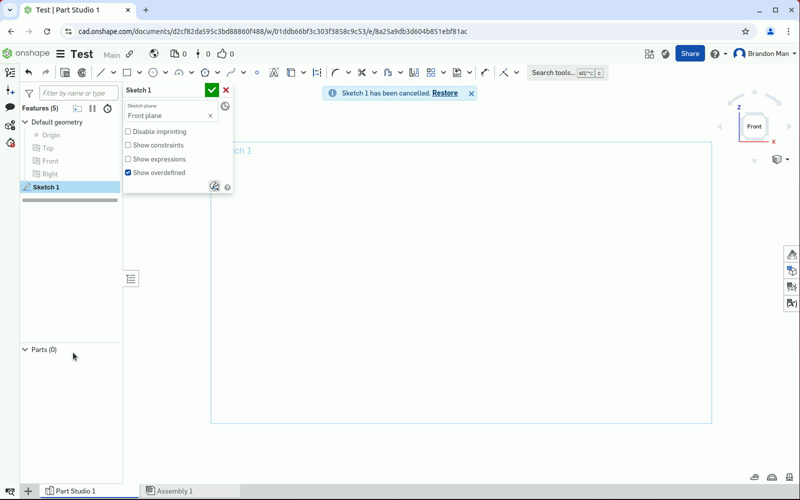
key(y)
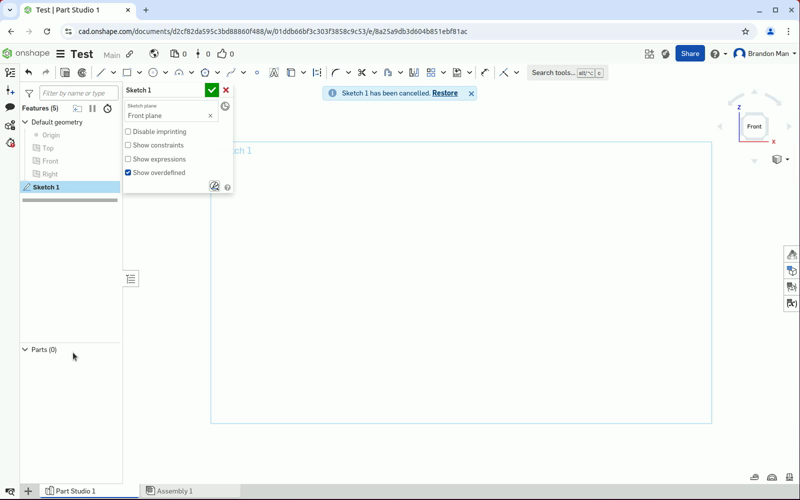
key(l)
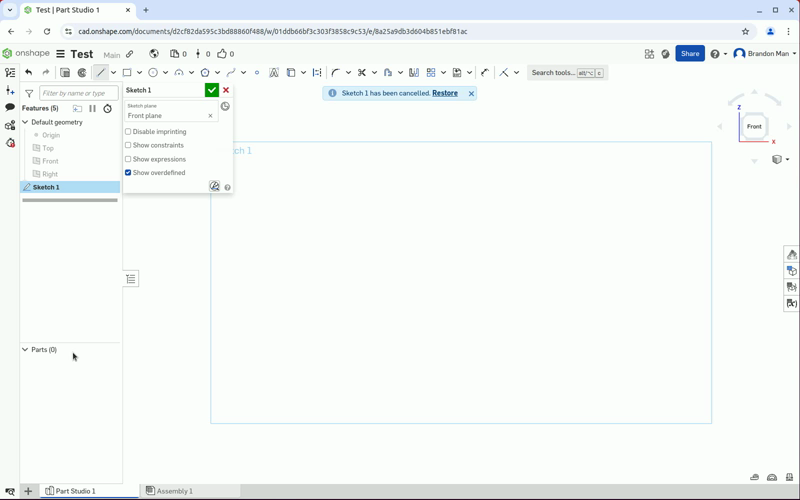
key_down(shift)
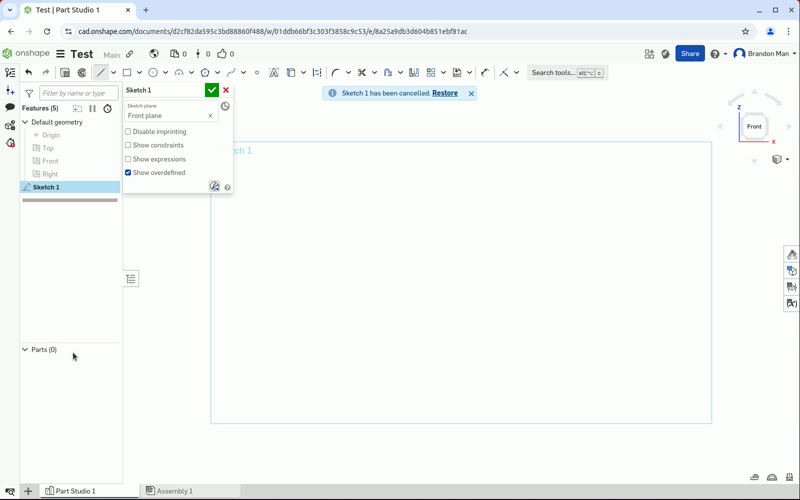
mouse_move(460, 185)
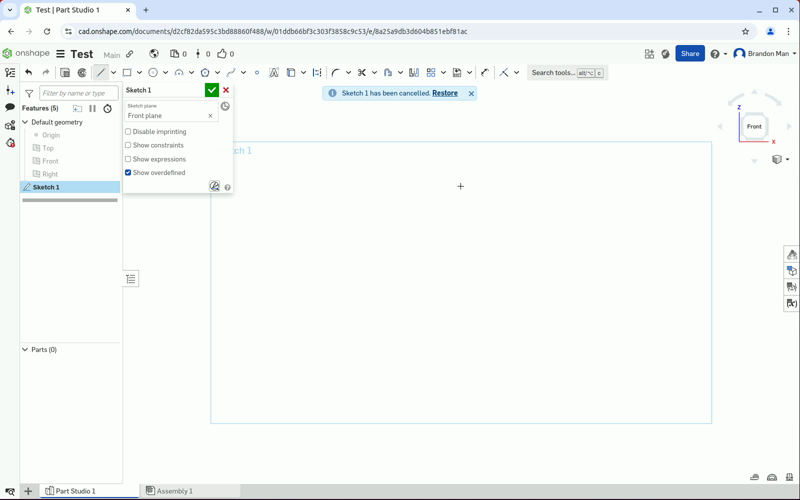
click(460, 185)
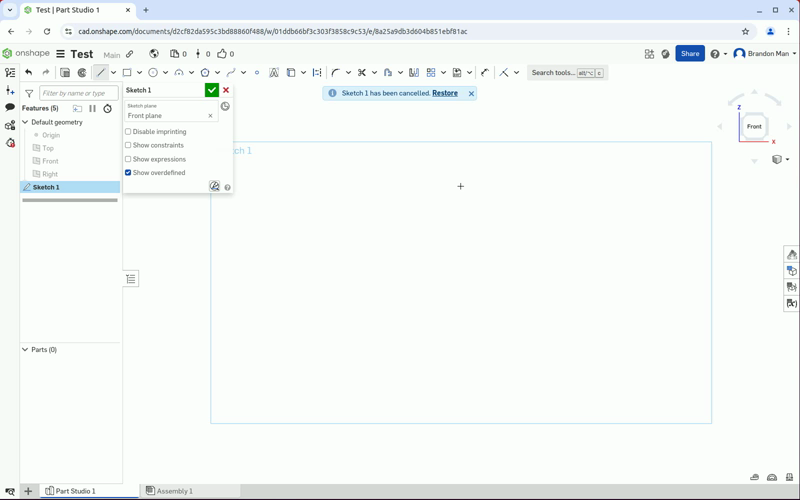
key_up(shift)
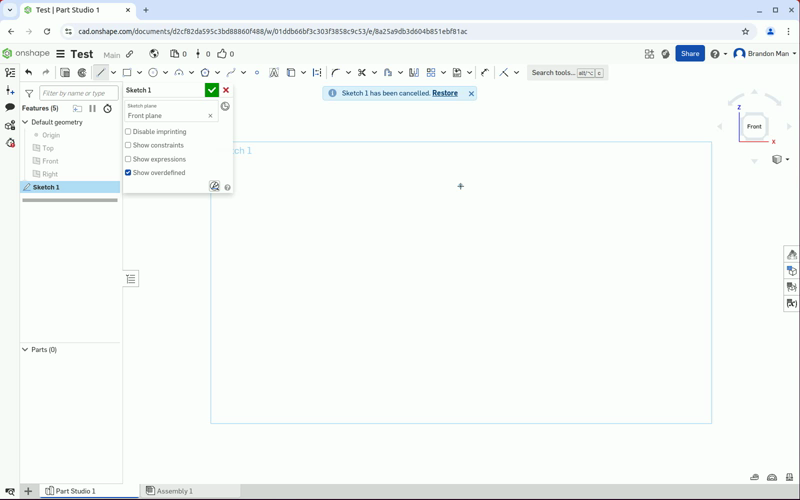
key_down(shift)
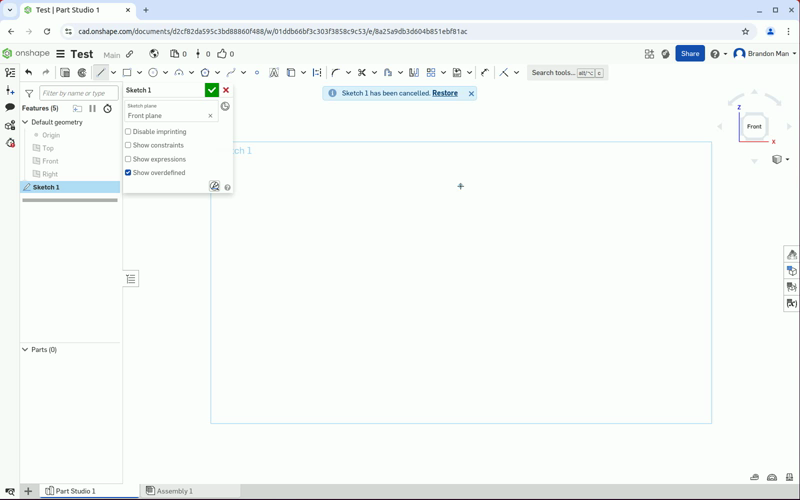
mouse_move(573, 282)
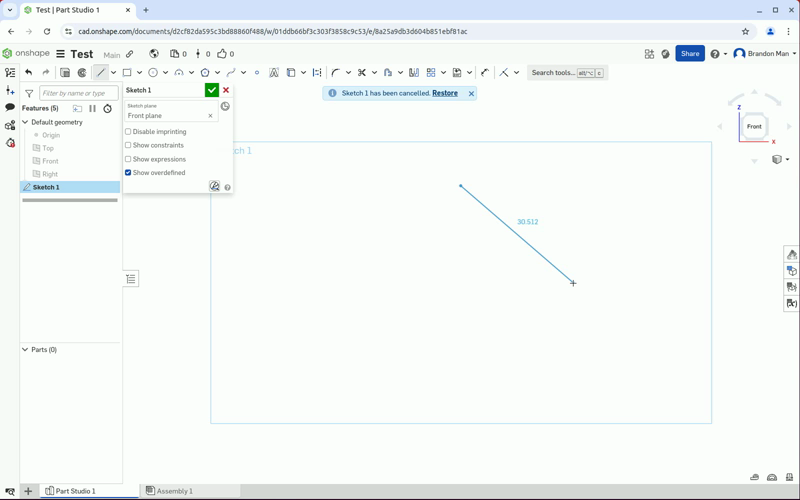
click(573, 282)
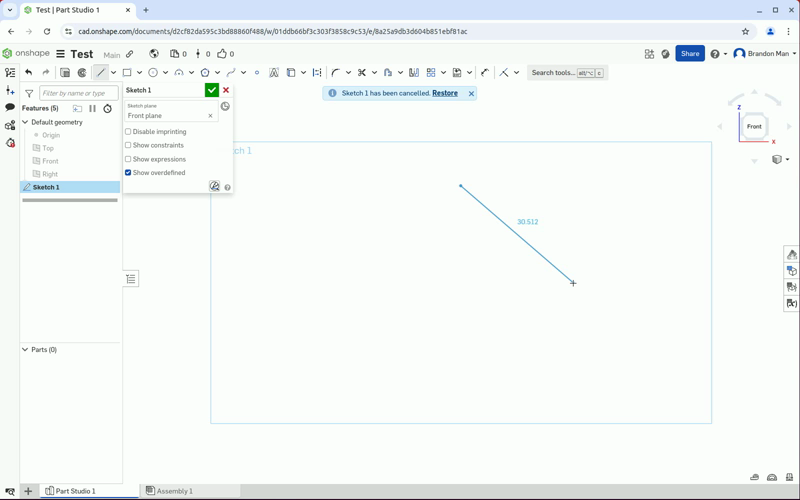
key_up(shift)
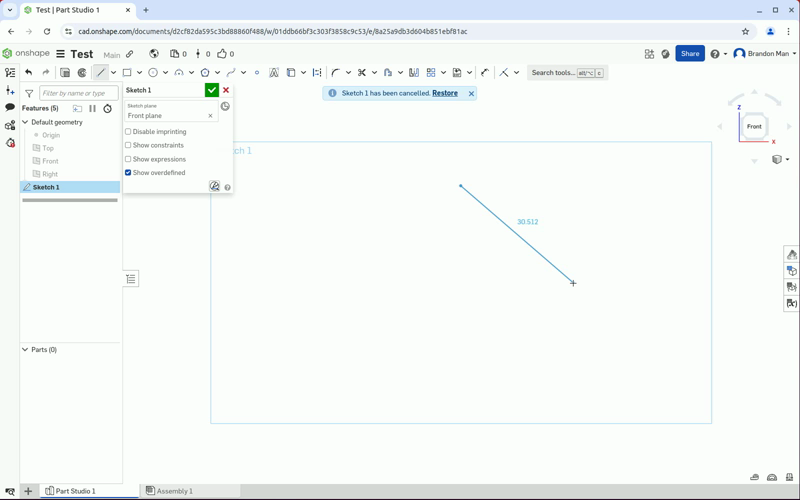
key_down(shift)
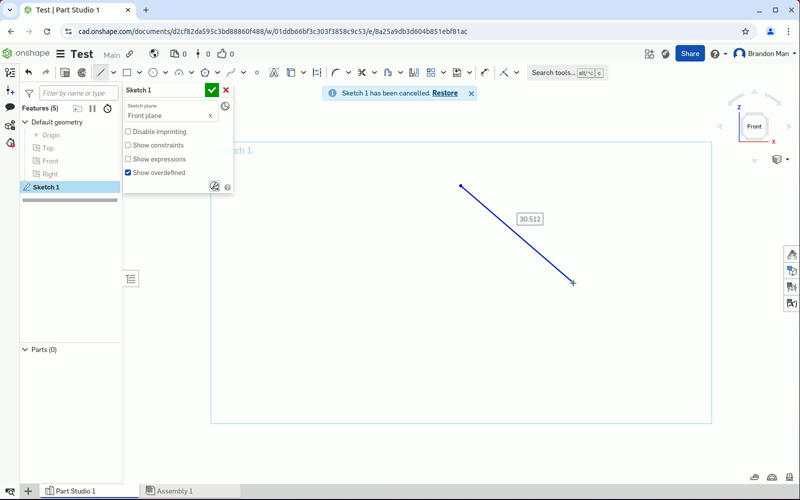
mouse_move(517, 185)
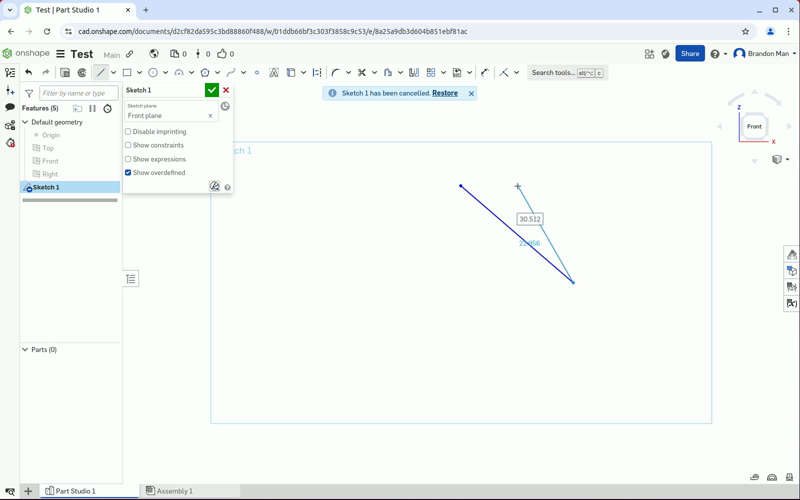
click(517, 185)
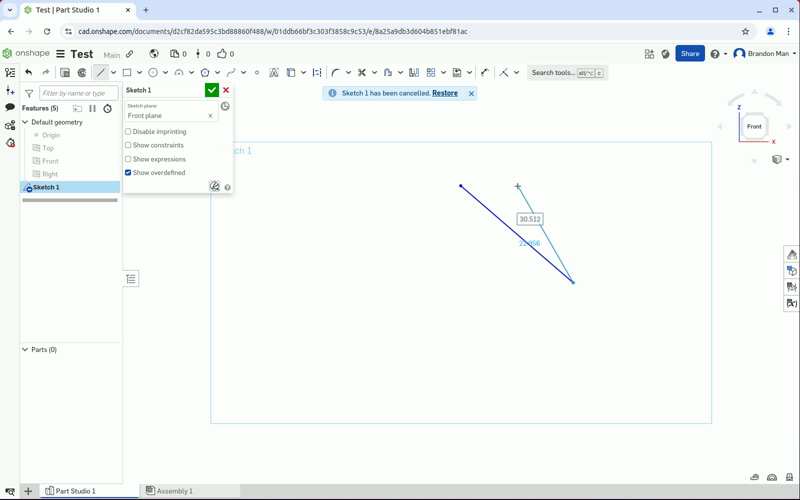
key_up(shift)
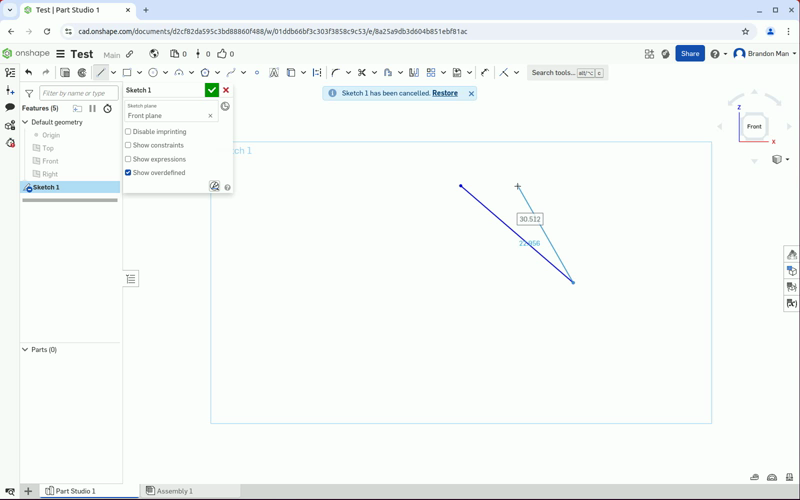
mouse_move(547, 185)
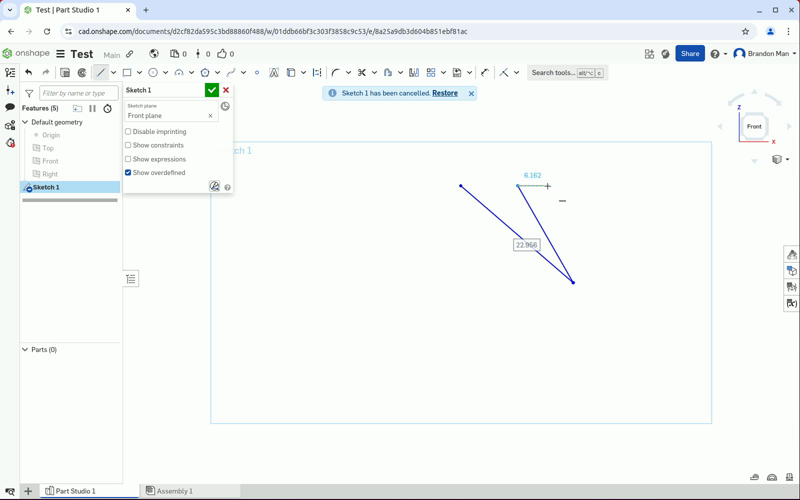
key_down(shift)
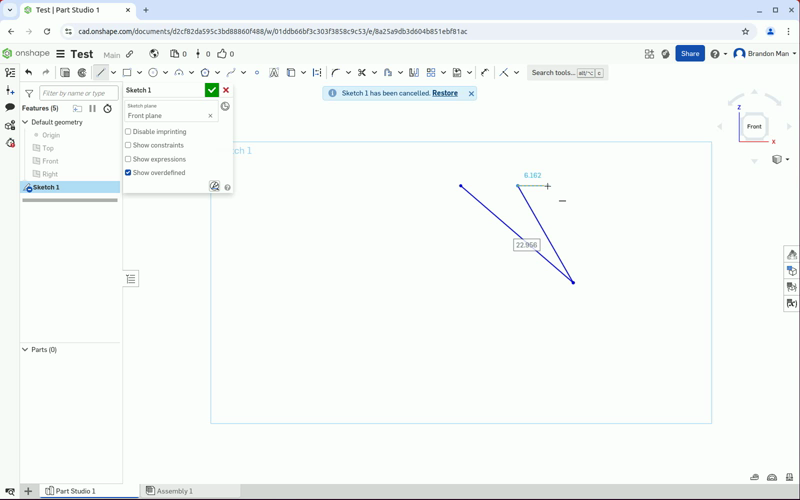
mouse_move(460, 185)
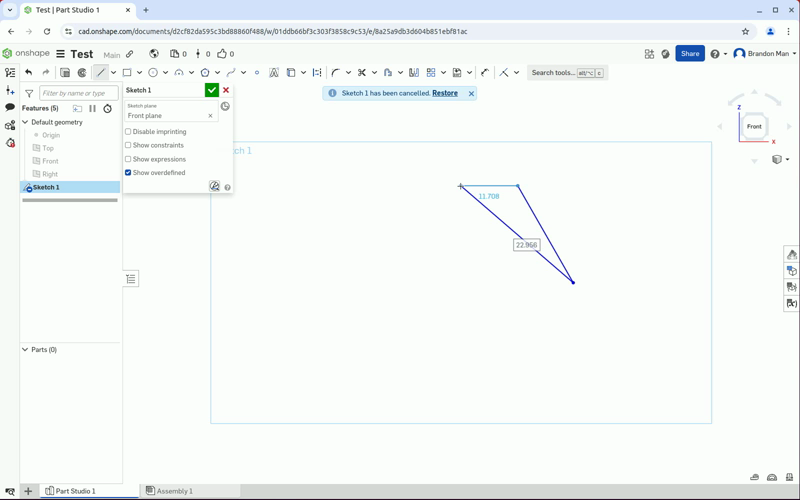
key_up(shift)
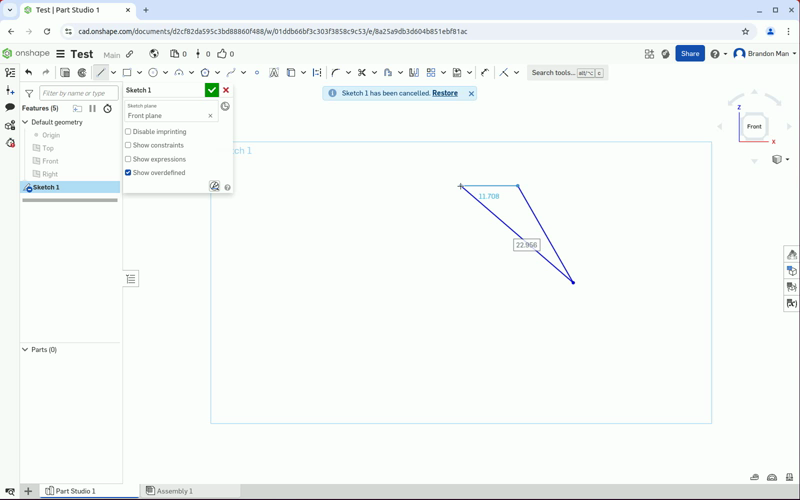
click(460, 185)
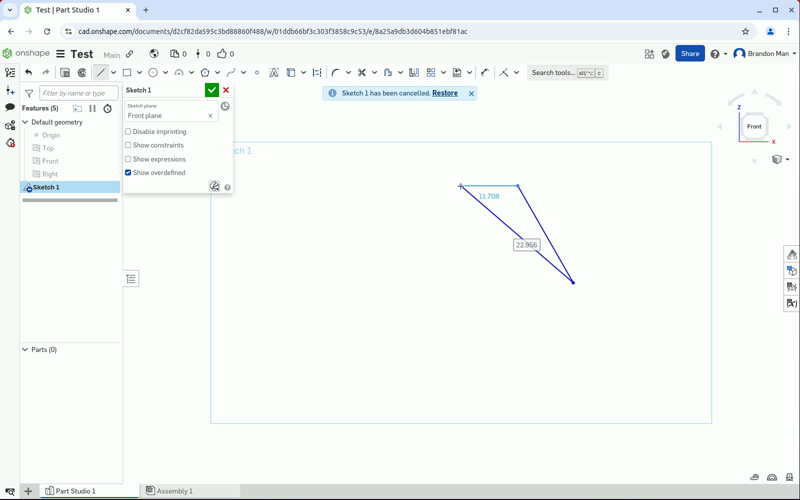
key(esc)
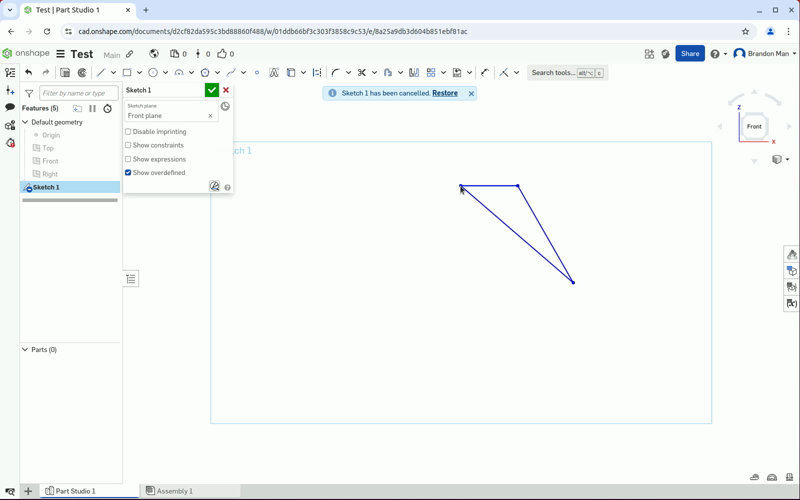
mouse_move(533, 227)
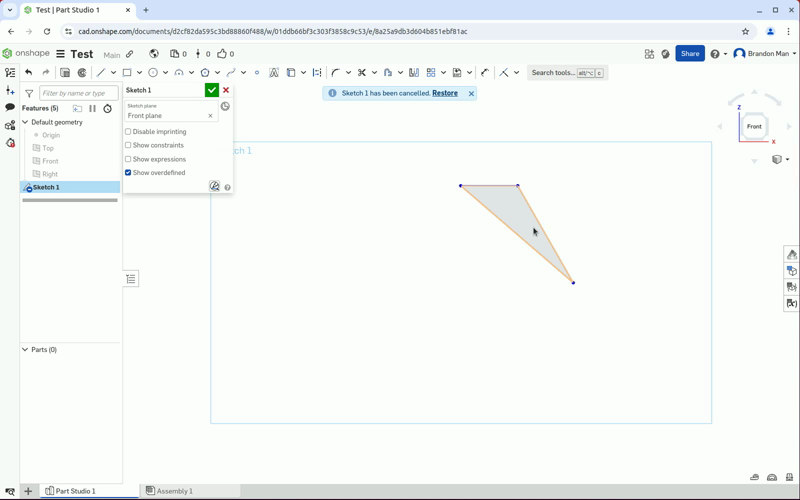
click(533, 227)
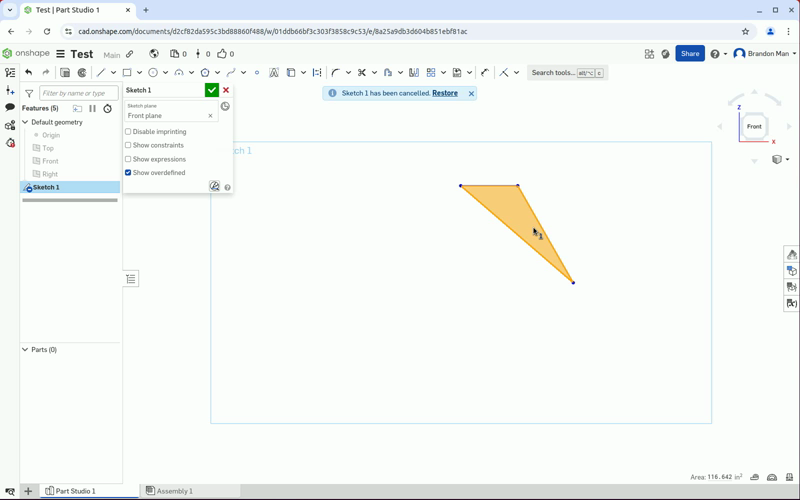
mouse_move(73, 352)
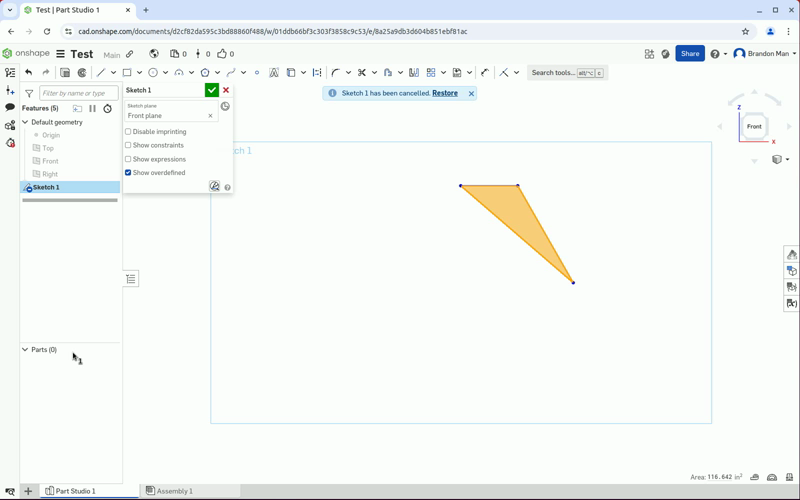
key(shift+y)
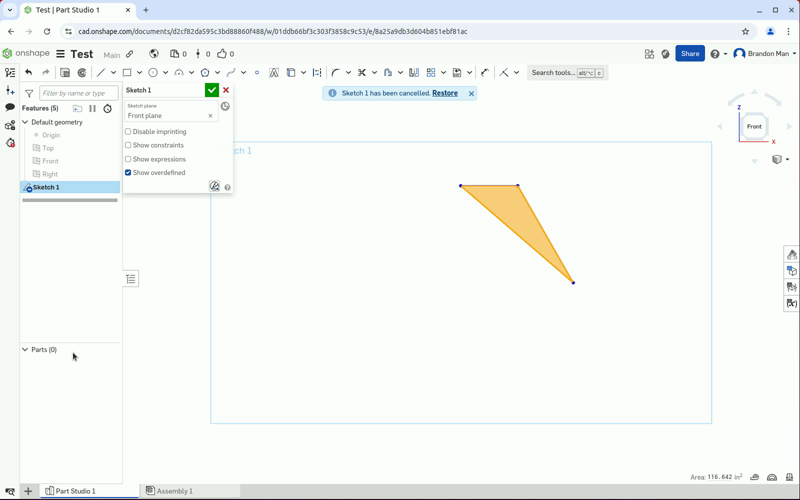
key(shift+e)
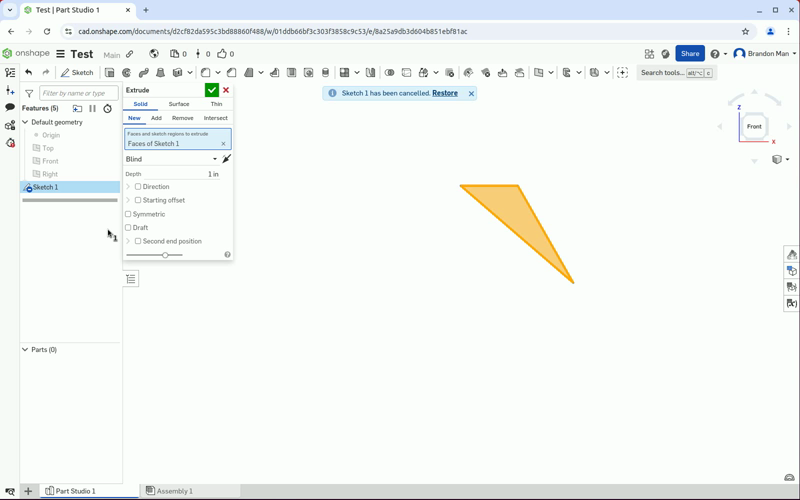
mouse_move(143, 106)
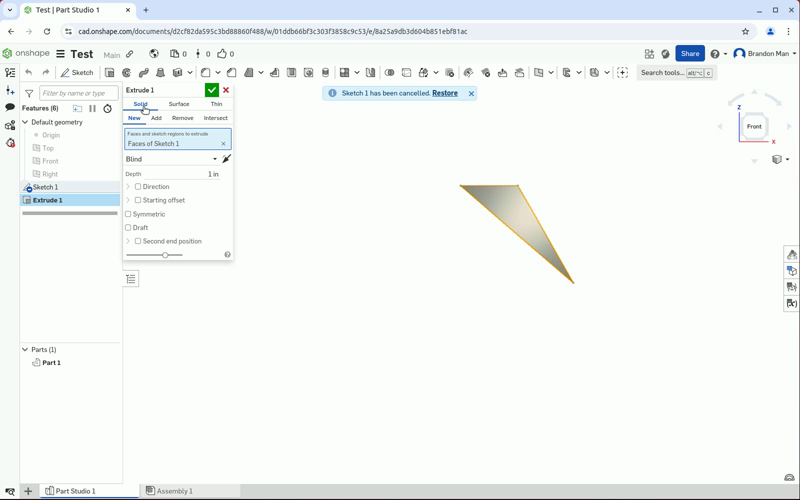
click(143, 106)
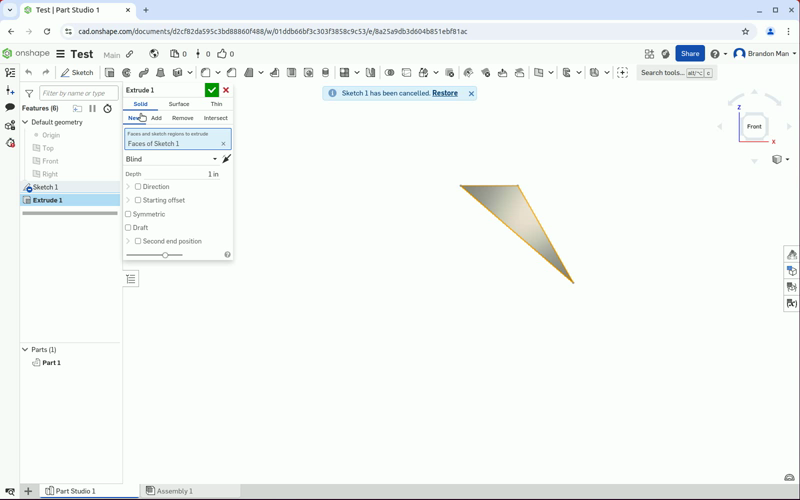
mouse_move(137, 120)
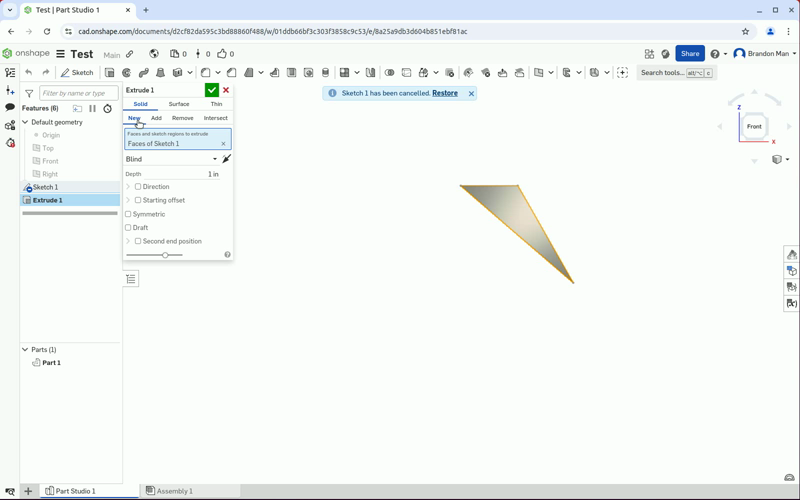
click(137, 120)
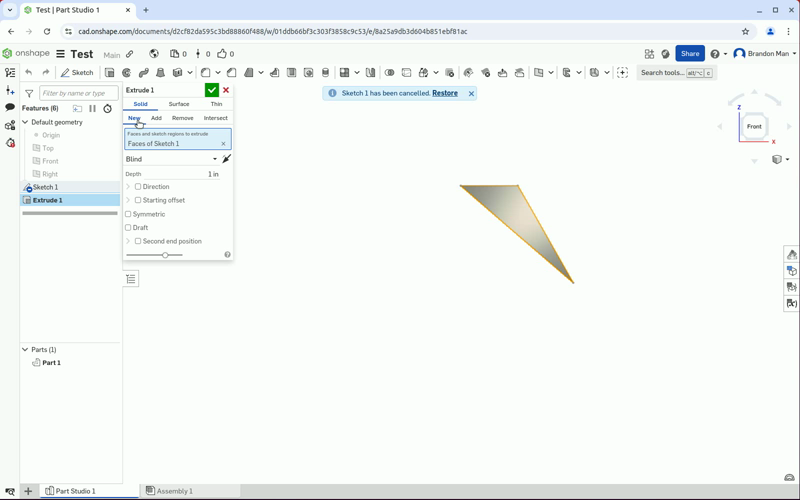
key(tab, 4)
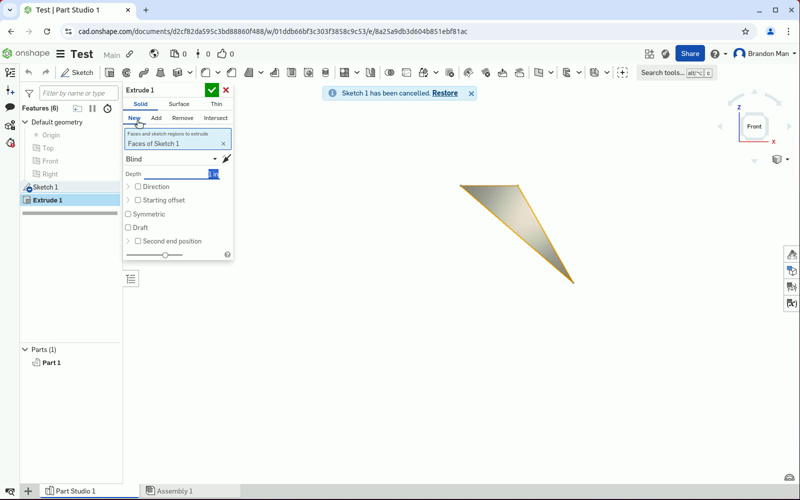
text(0.722)
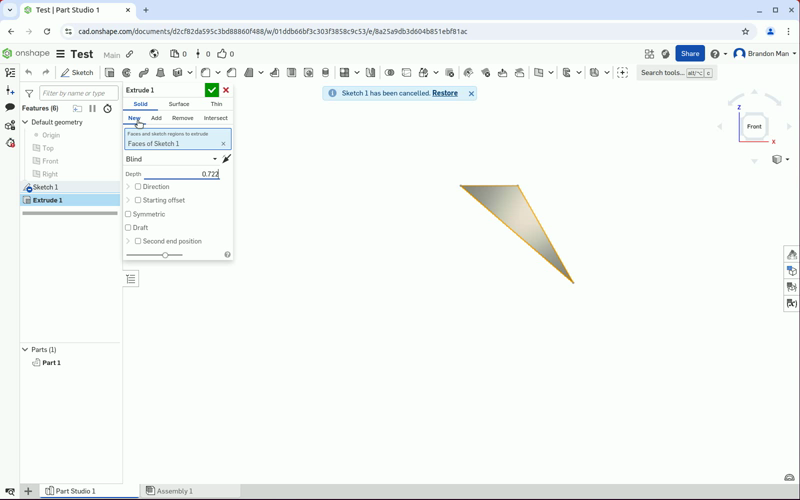
key(enter)
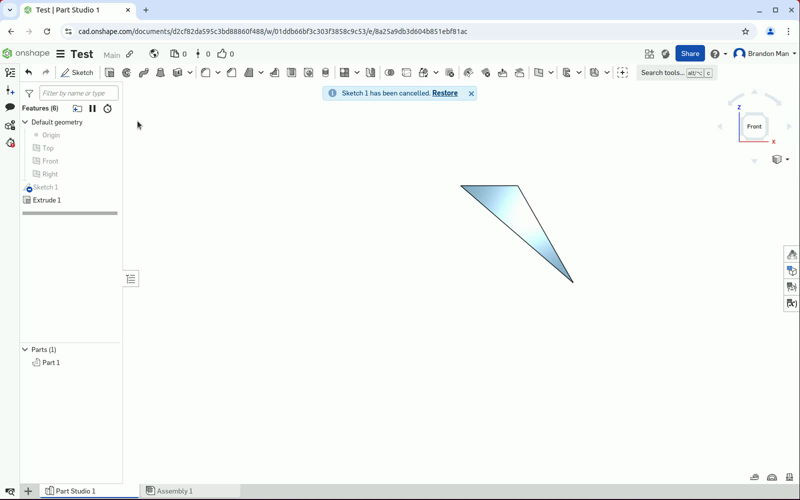
key(shift+h)
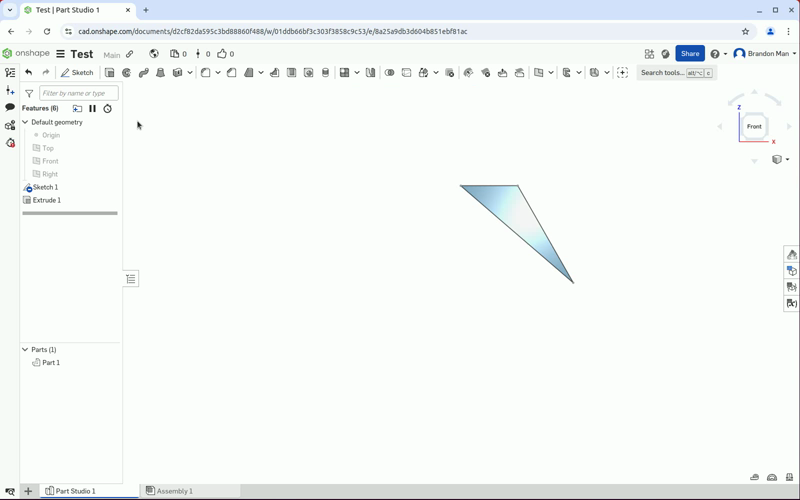
key(shift+h)
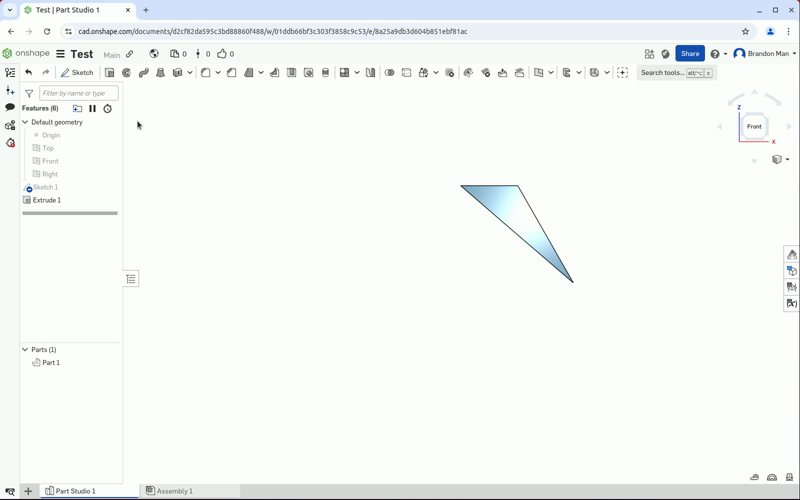
mouse_move(73, 189)
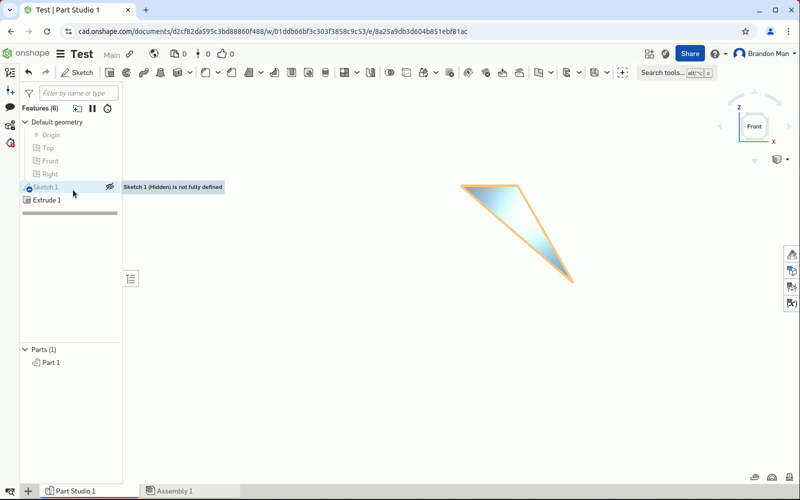
click(73, 189)
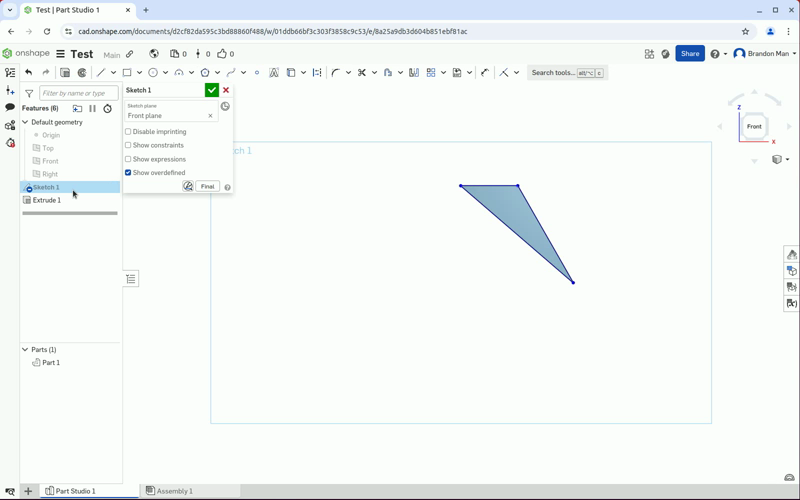
mouse_move(229, 92)
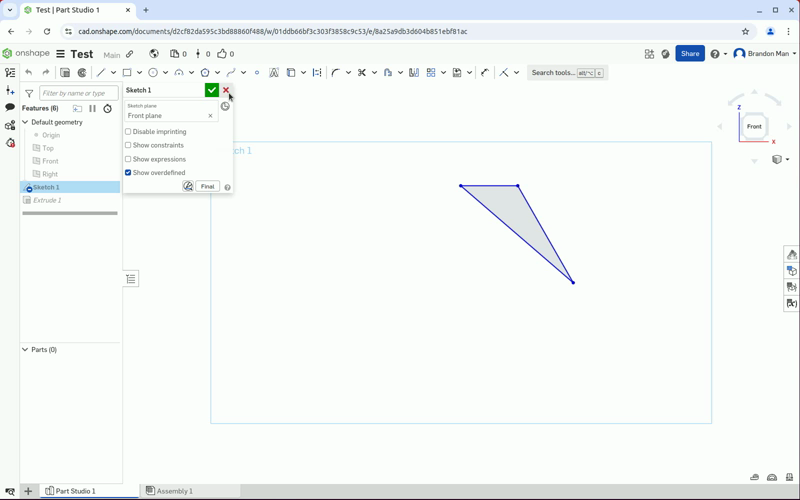
click(229, 92)
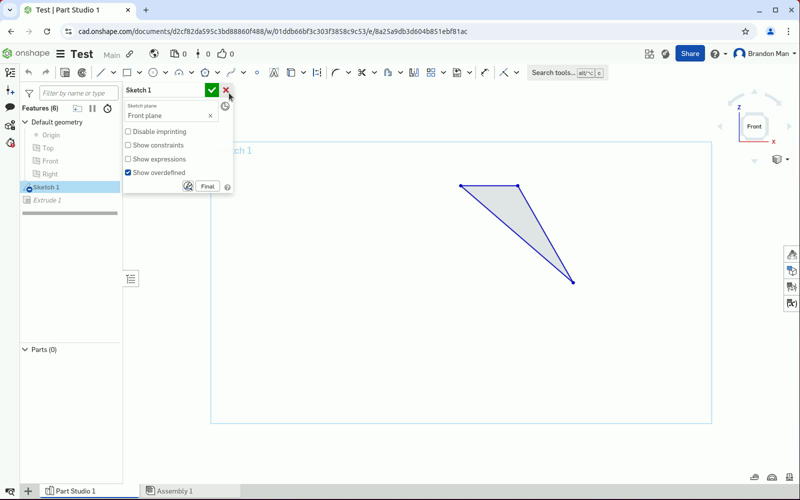
key(shift+s)
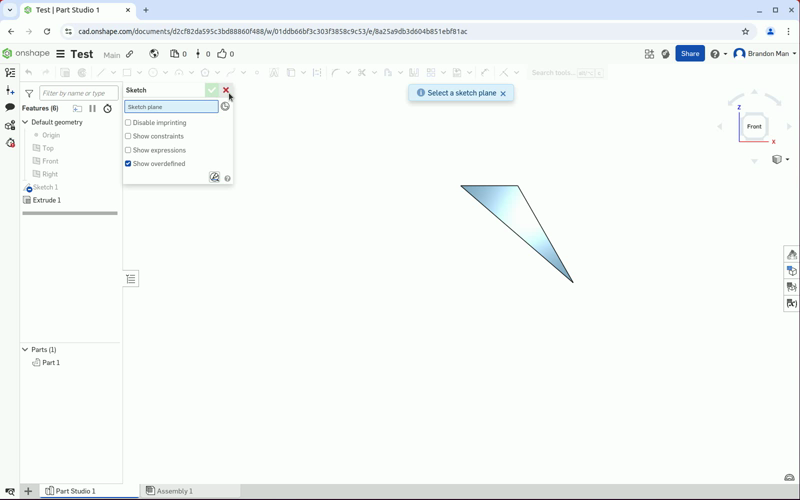
mouse_move(73, 163)
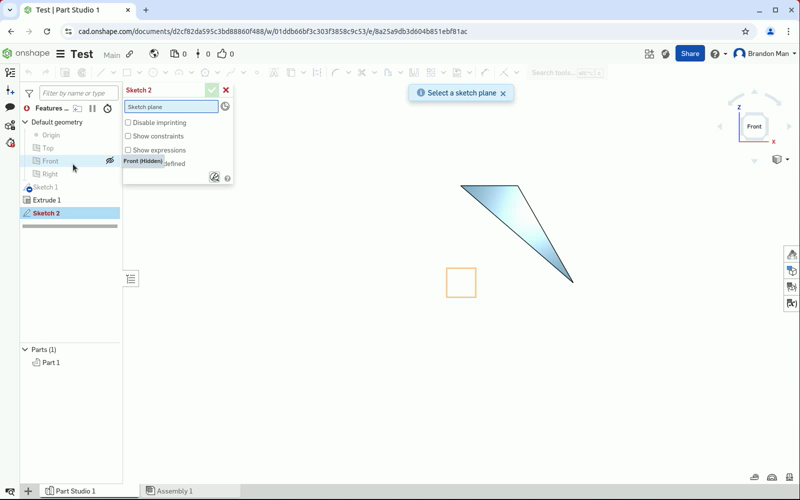
click(73, 163)
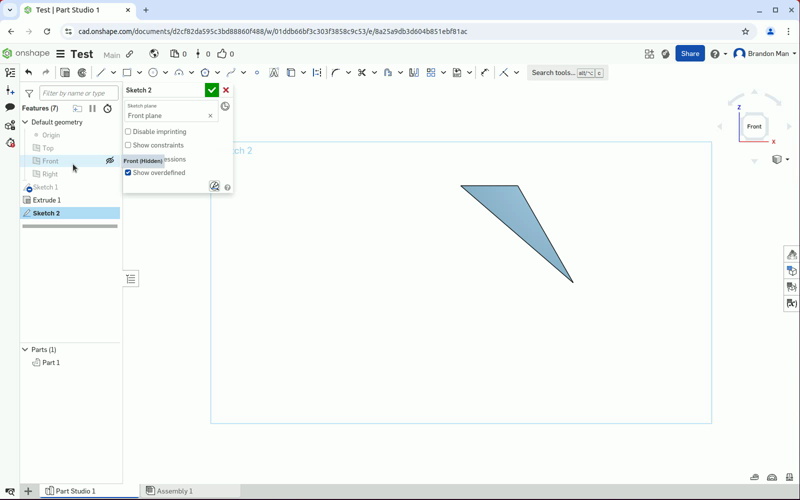
mouse_move(73, 352)
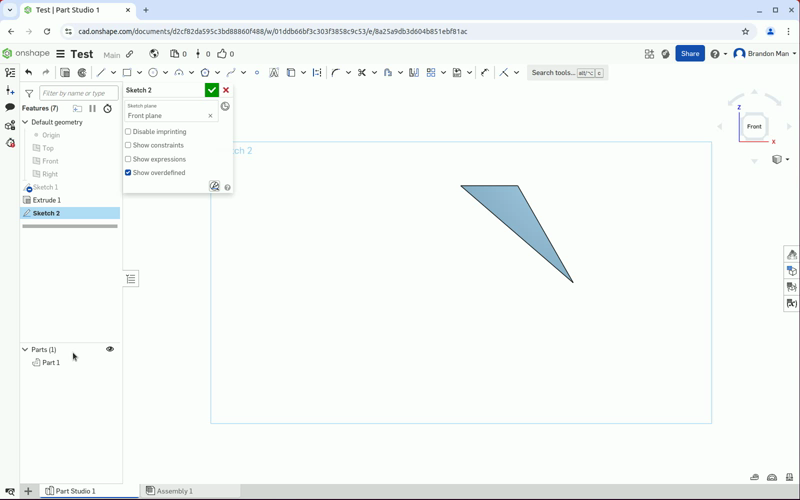
key(y)
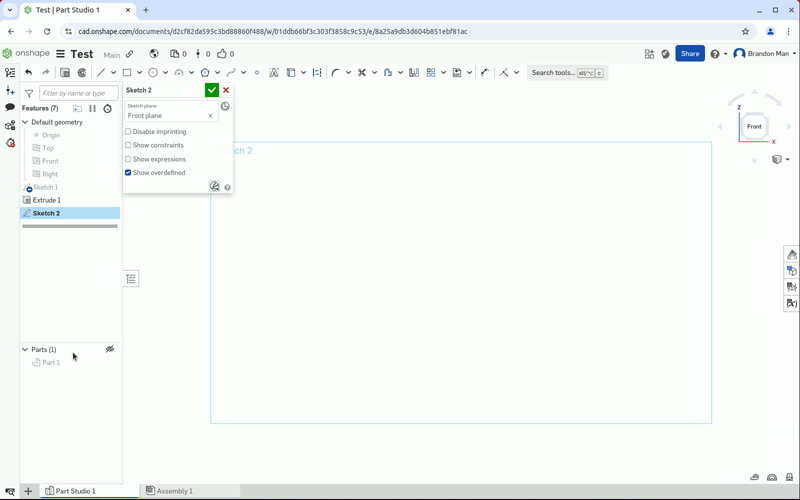
key(l)
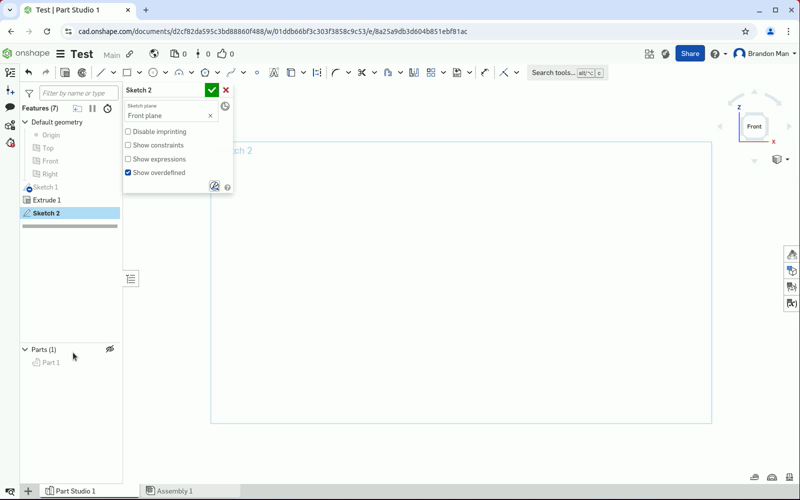
key_down(shift)
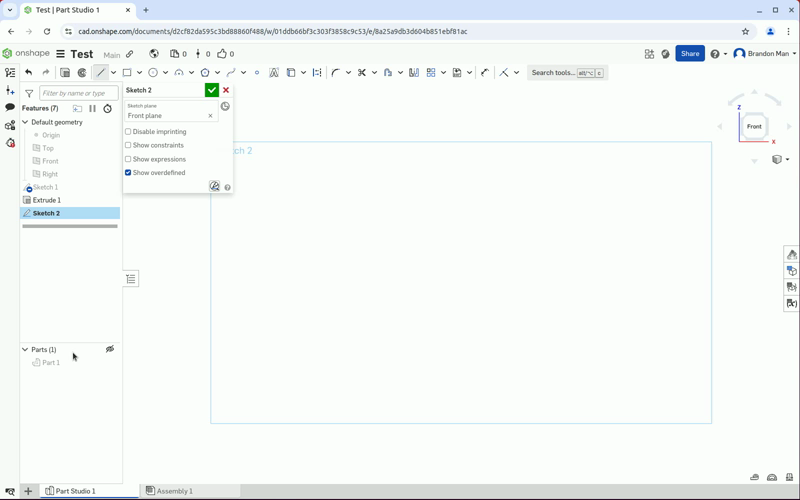
mouse_move(348, 282)
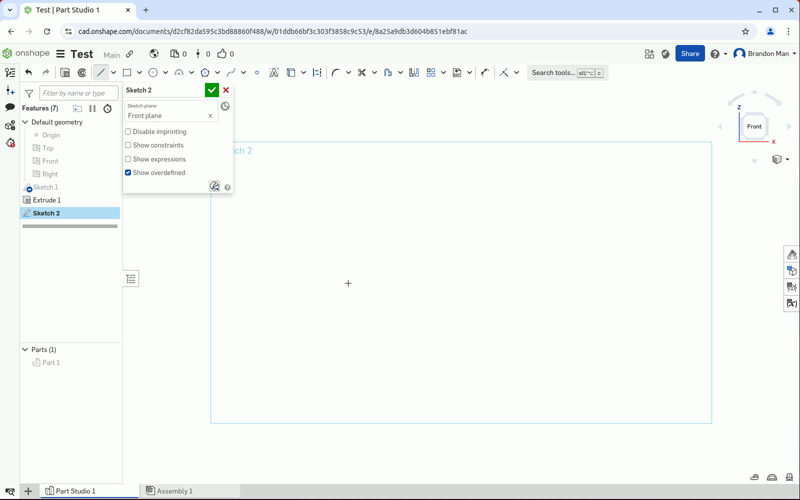
click(348, 282)
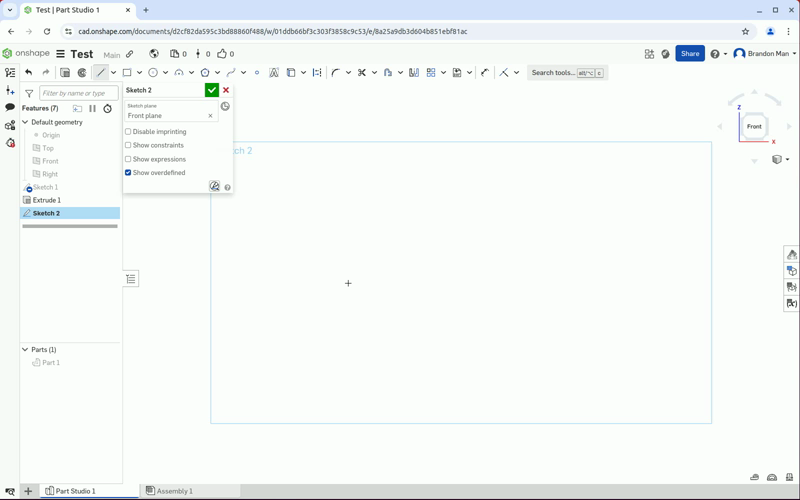
key_up(shift)
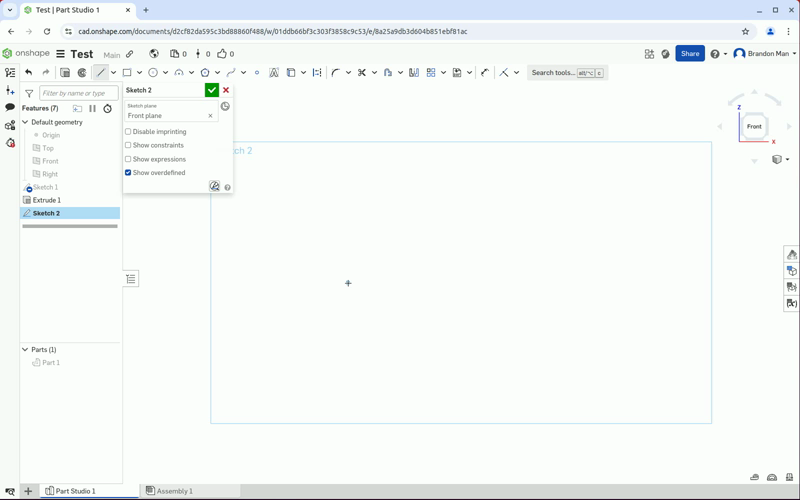
key_down(shift)
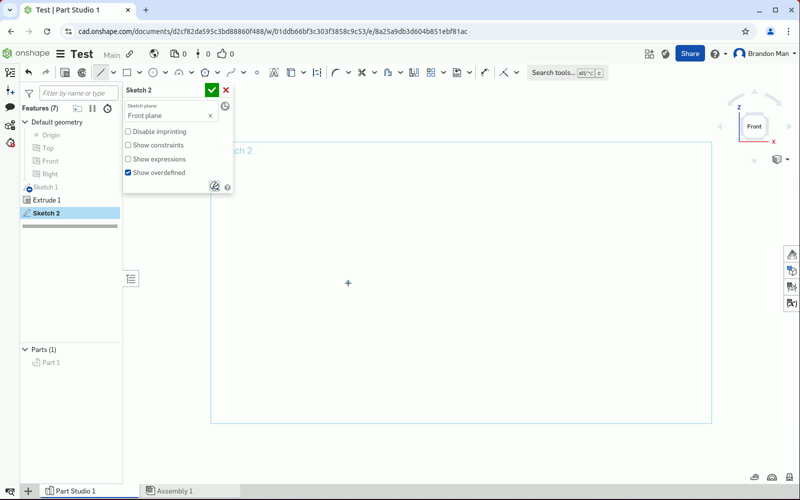
mouse_move(460, 185)
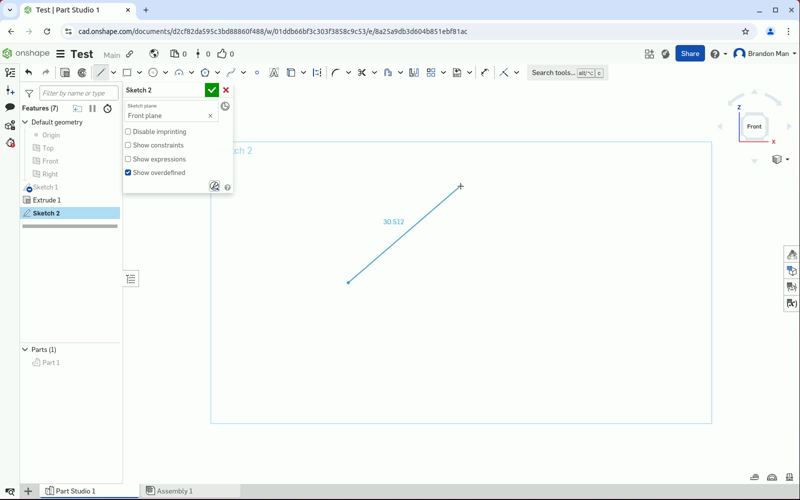
click(460, 185)
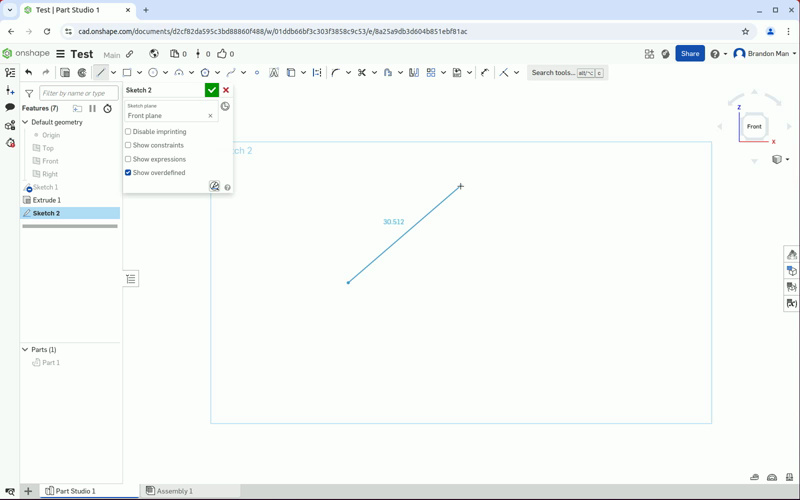
key_up(shift)
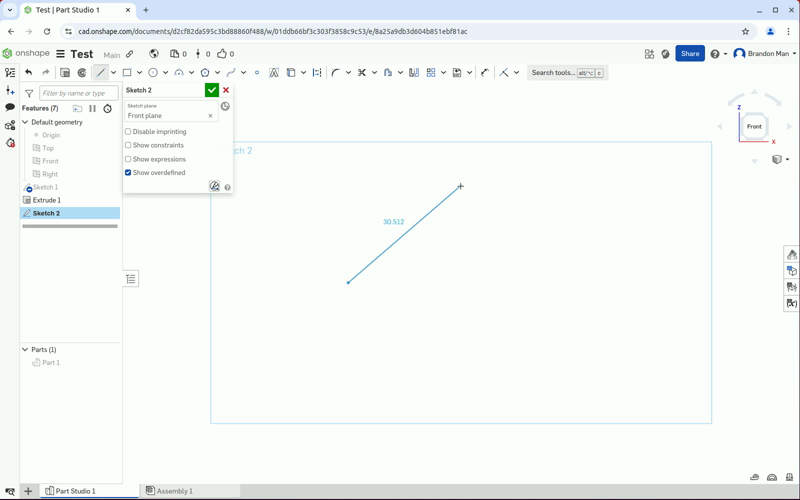
key_down(shift)
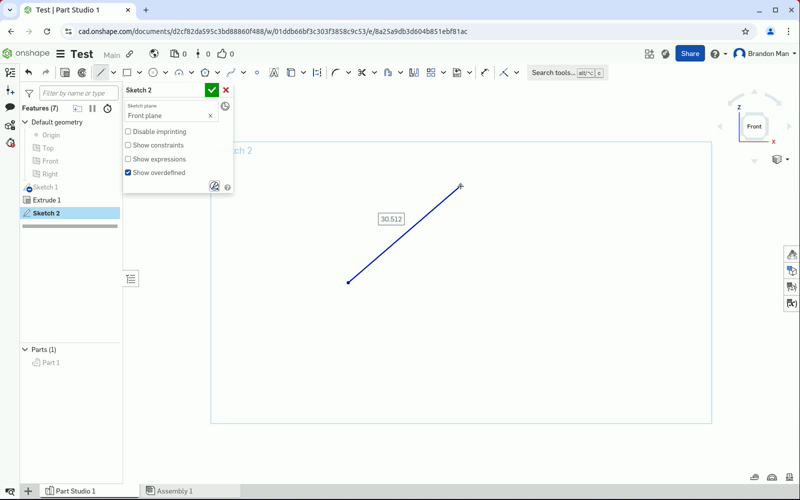
mouse_move(490, 185)
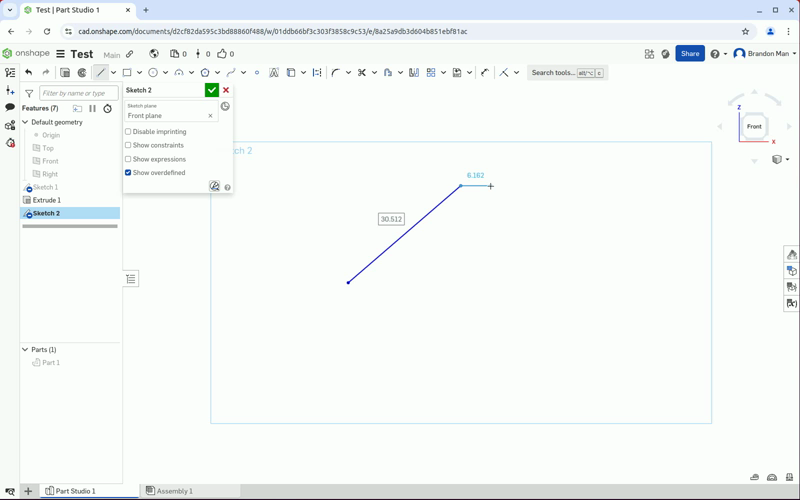
mouse_move(404, 185)
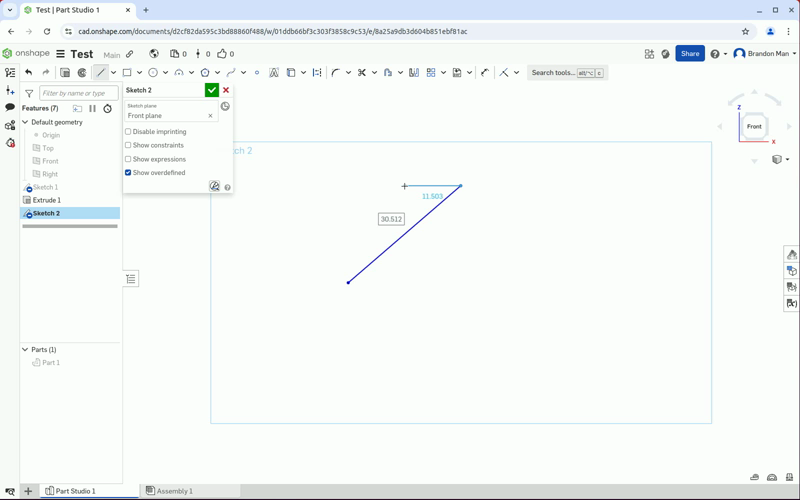
click(404, 185)
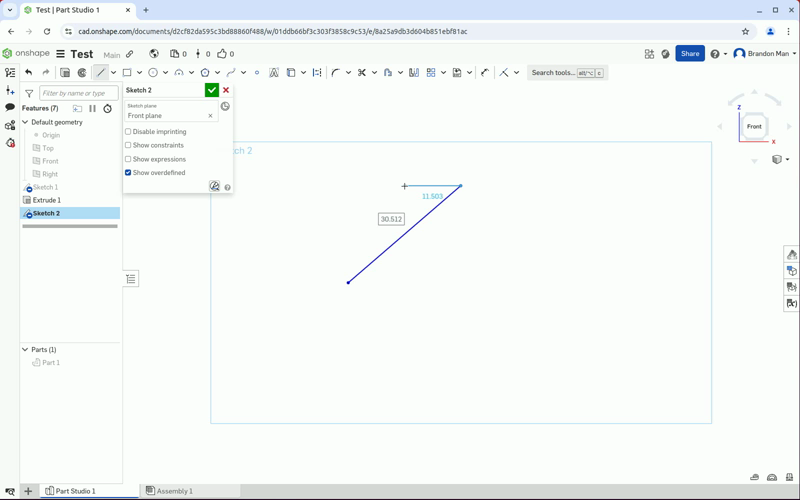
key_up(shift)
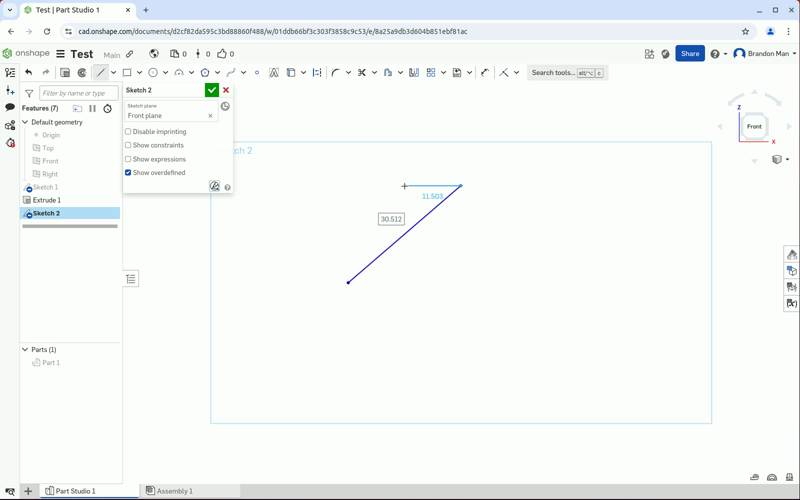
key_down(shift)
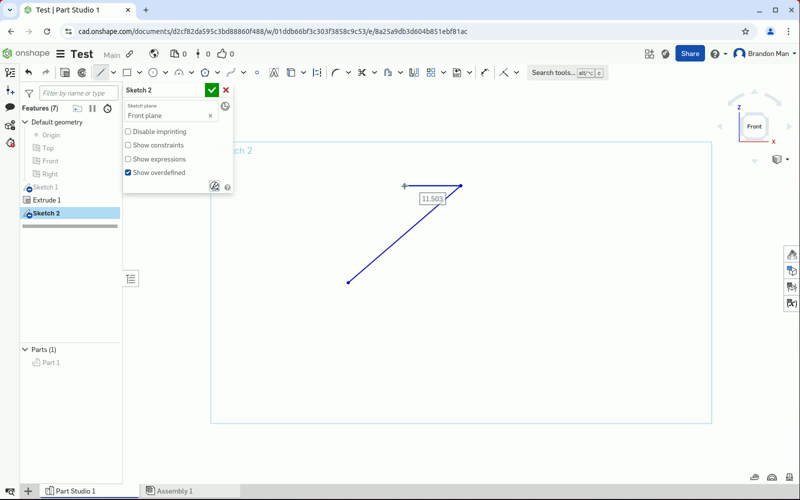
mouse_move(348, 282)
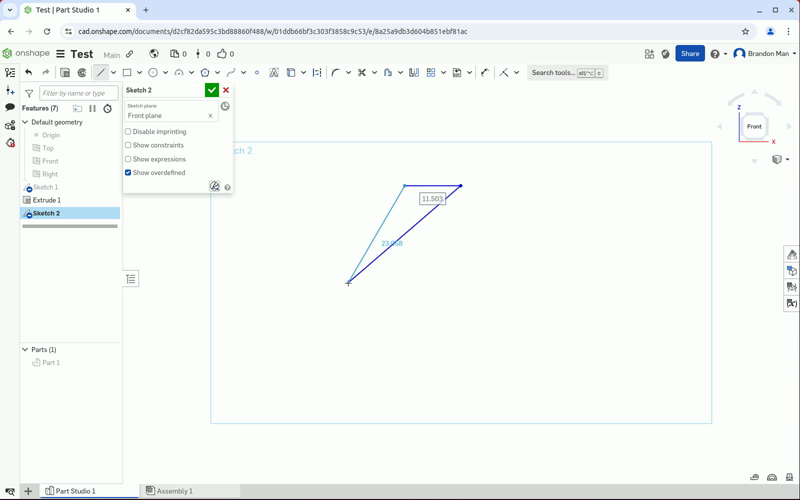
key_up(shift)
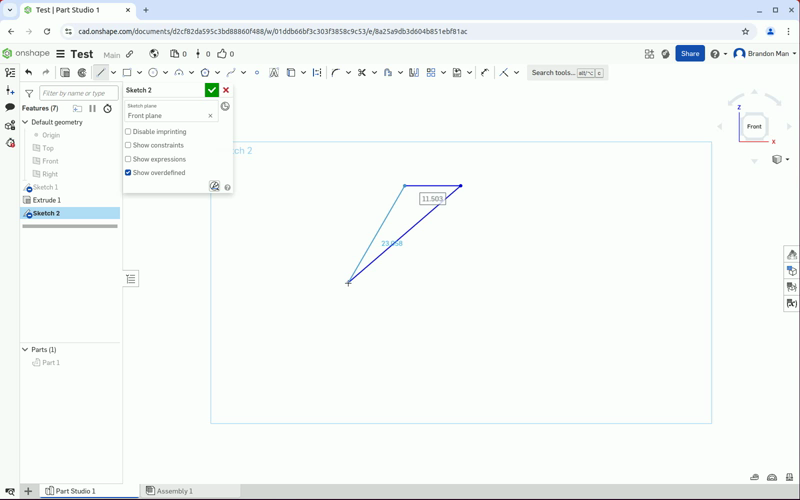
click(348, 282)
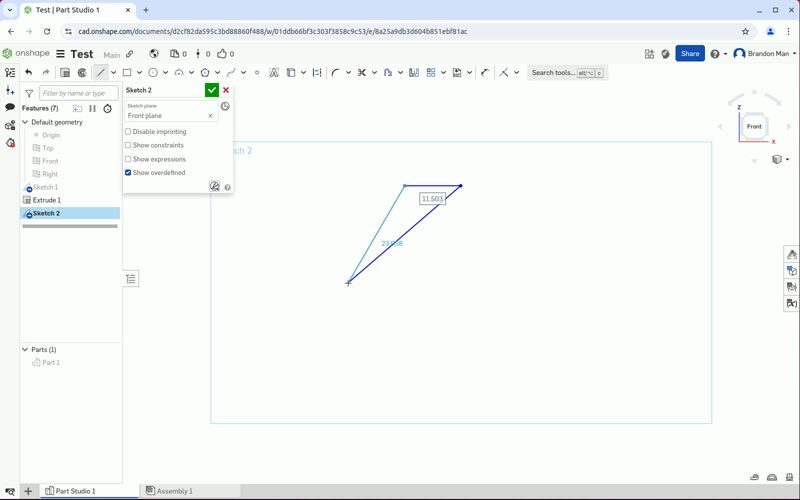
key(esc)
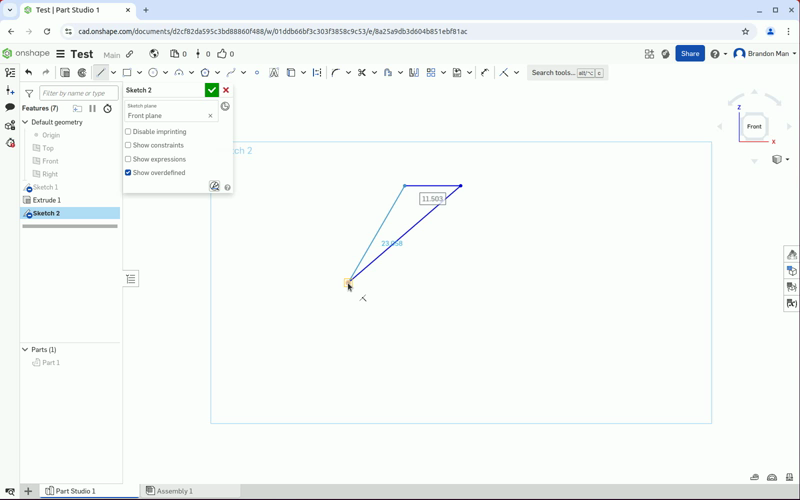
mouse_move(368, 255)
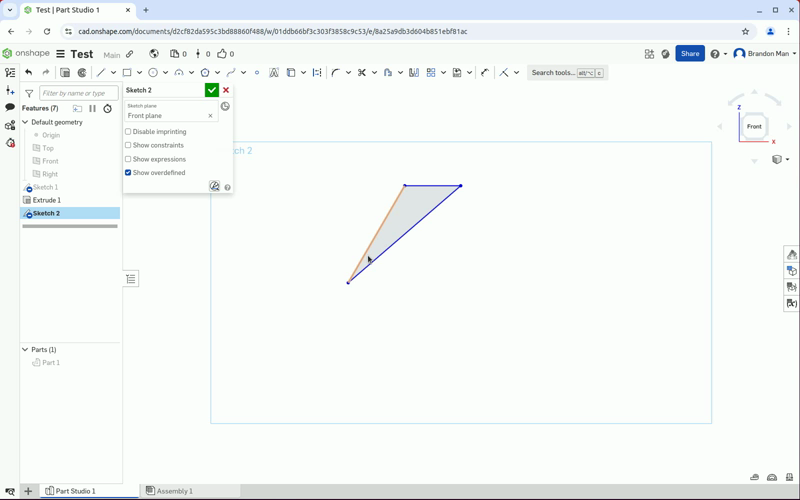
click(368, 255)
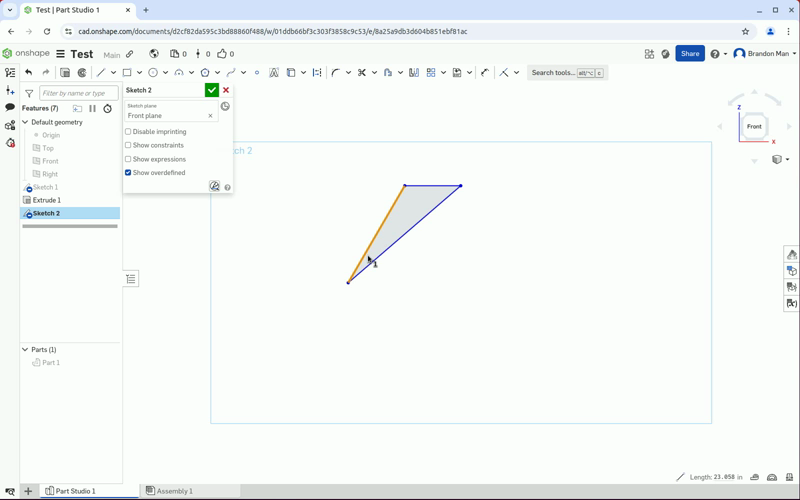
mouse_move(73, 352)
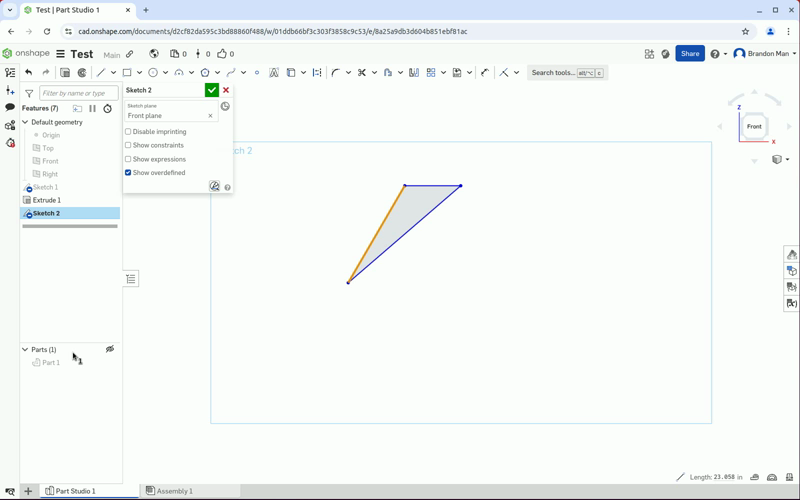
key(shift+y)
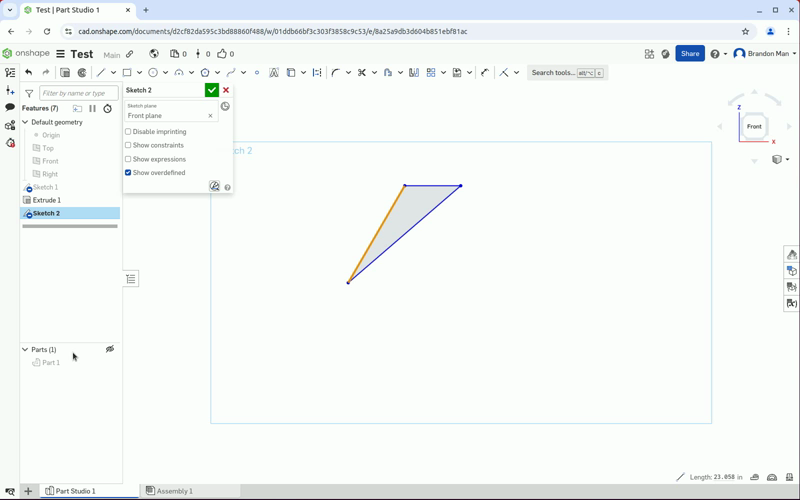
key(shift+e)
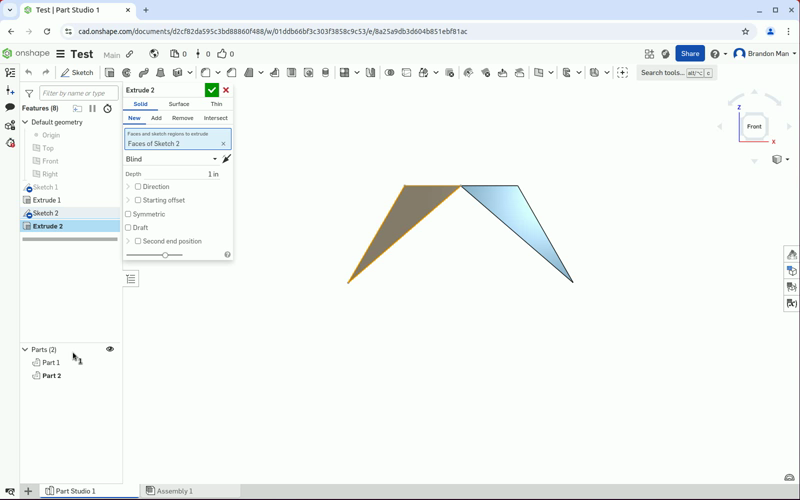
mouse_move(143, 106)
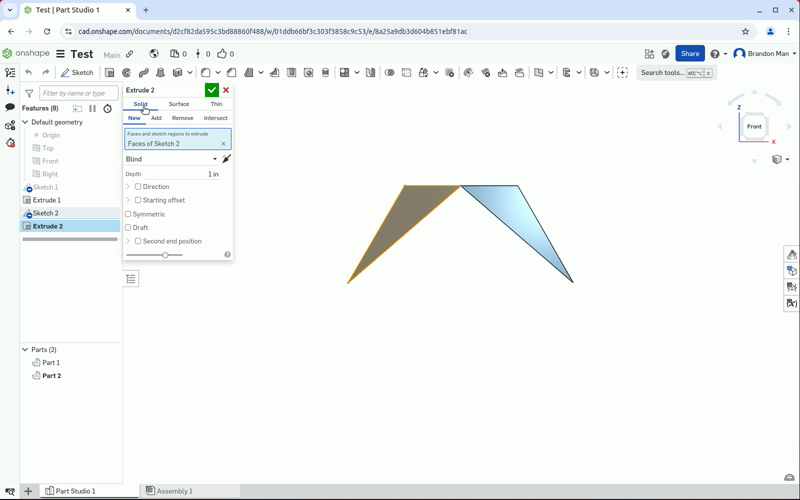
click(143, 106)
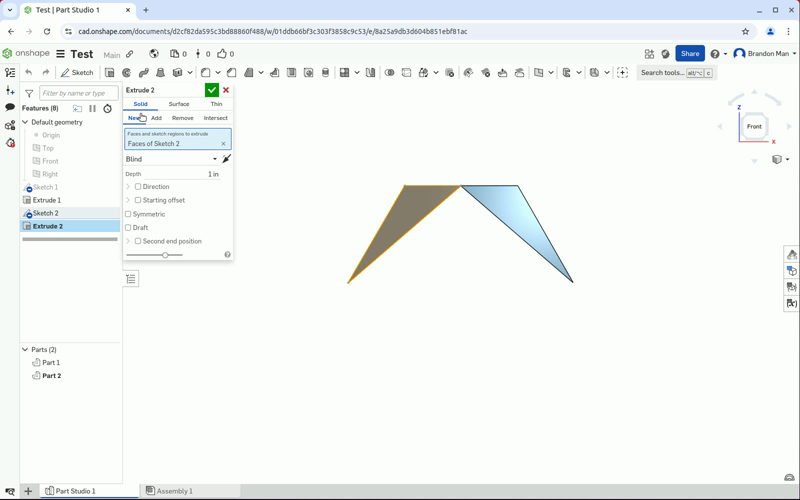
mouse_move(137, 120)
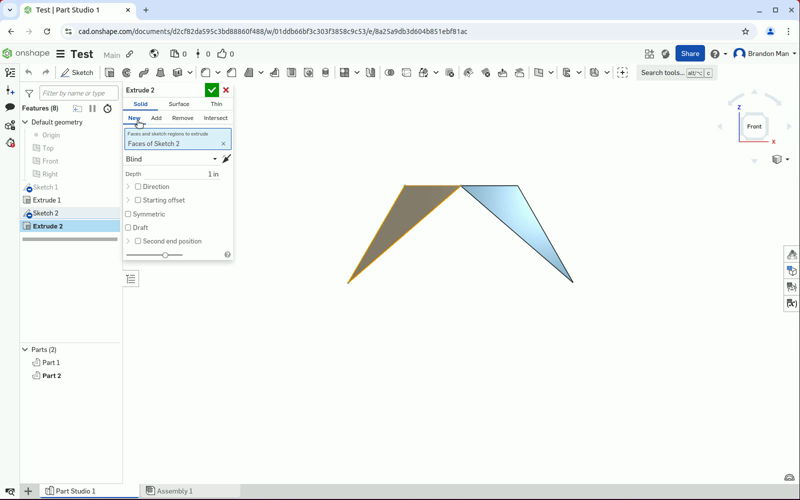
click(137, 120)
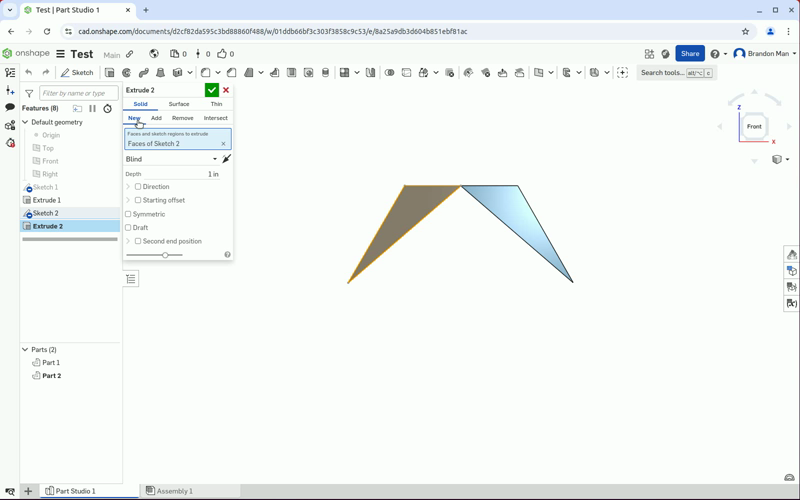
key(tab, 4)
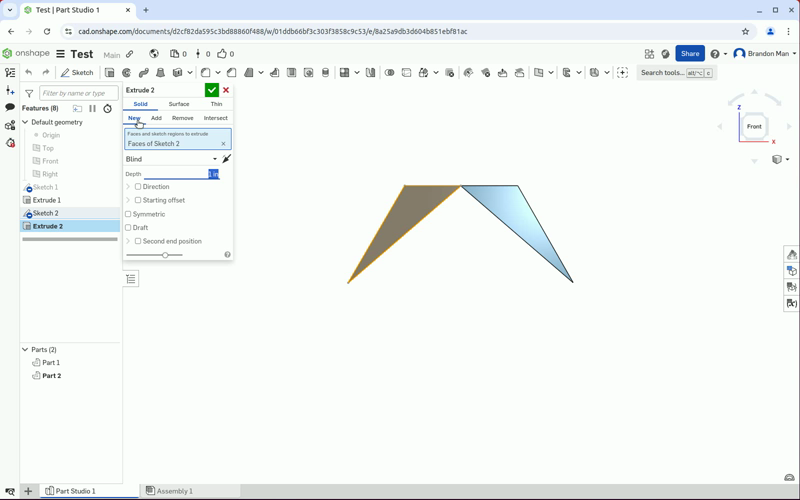
text(0.722)
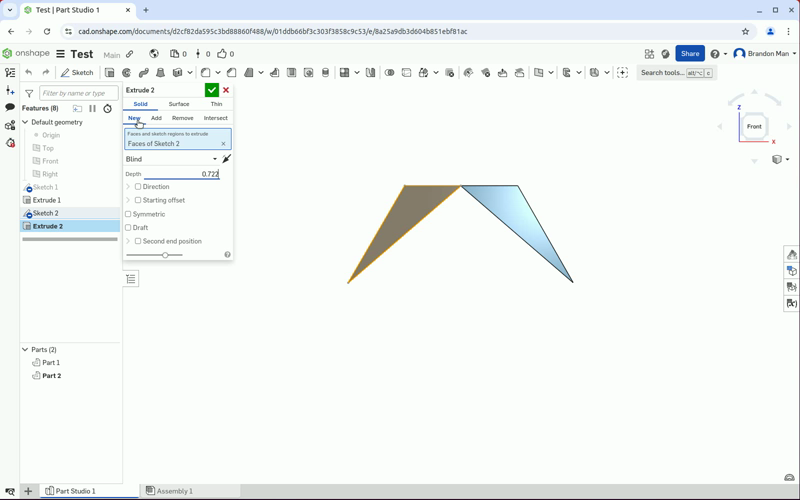
key(enter)
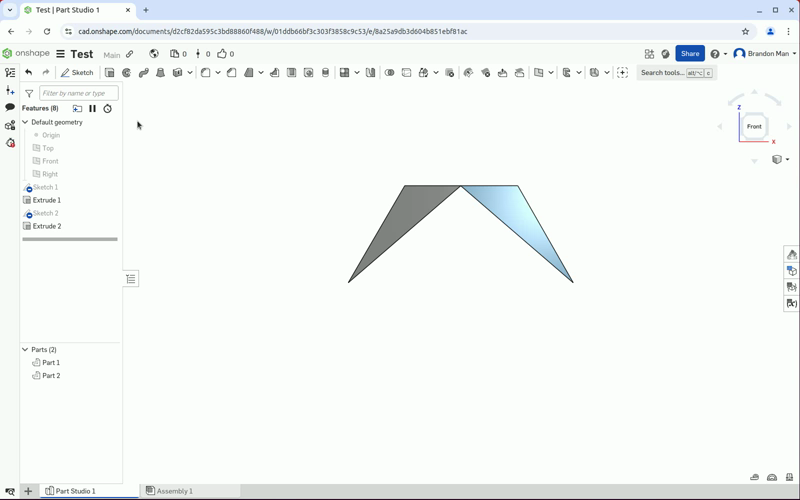
key(shift+h)
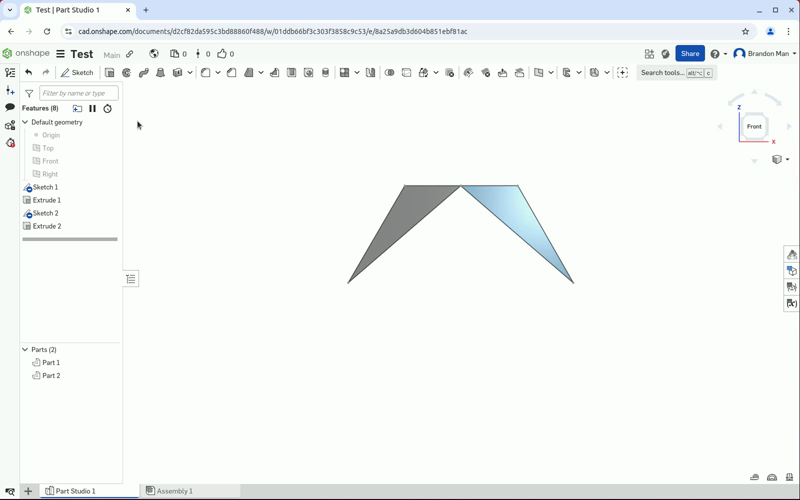
key(shift+h)
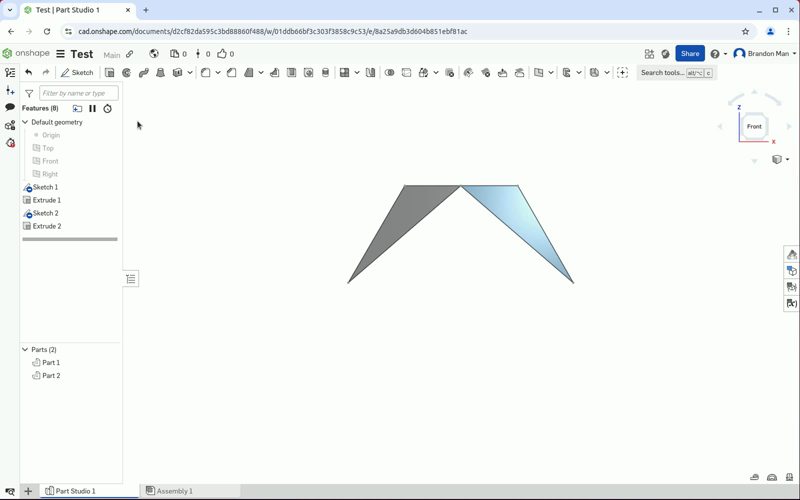
key(shift+7)
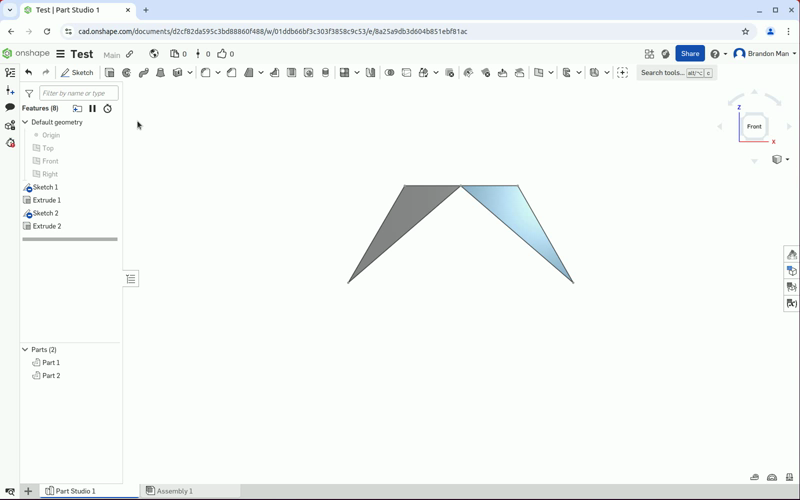
key(left, 2)
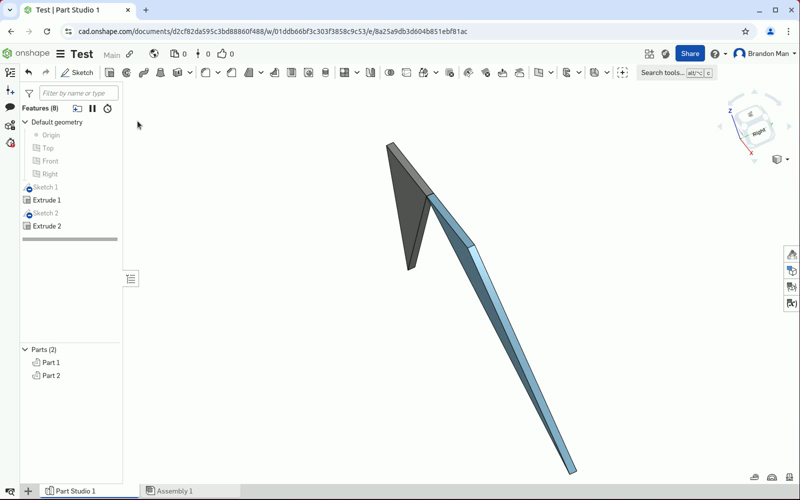
key(down, 2)
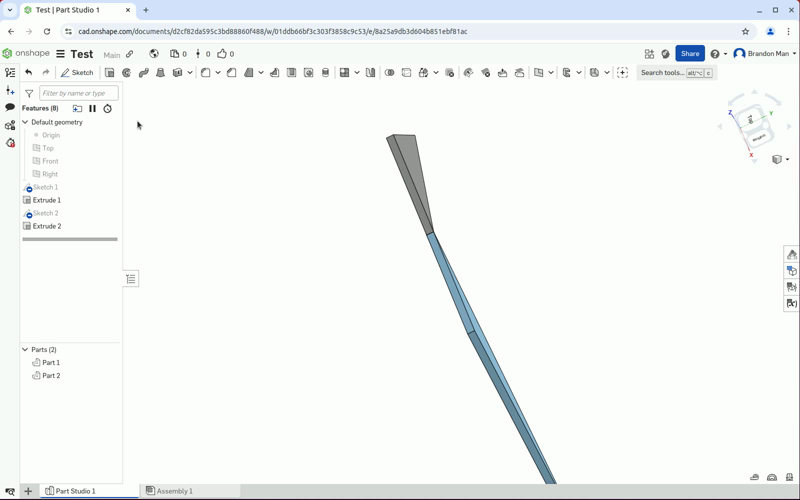
key(up, 2)
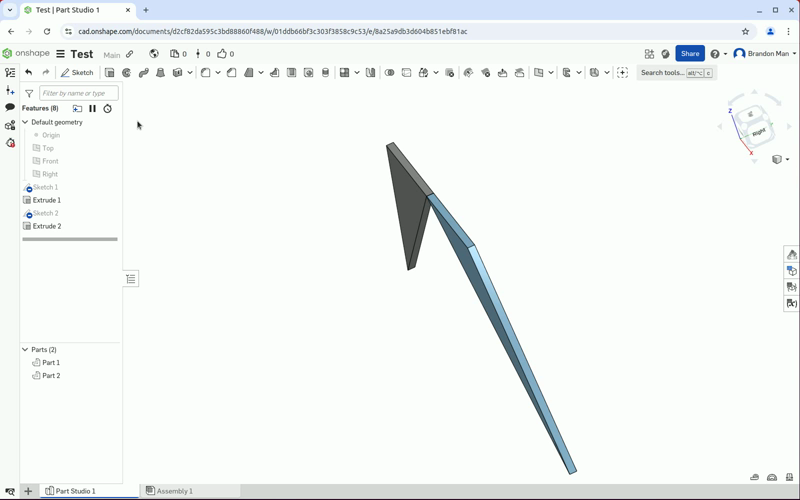
key(right, 2)
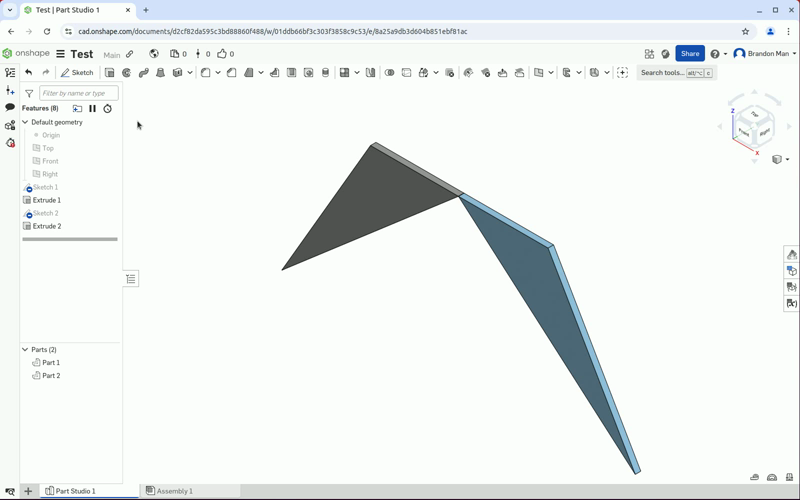
mouse_move(73, 189)
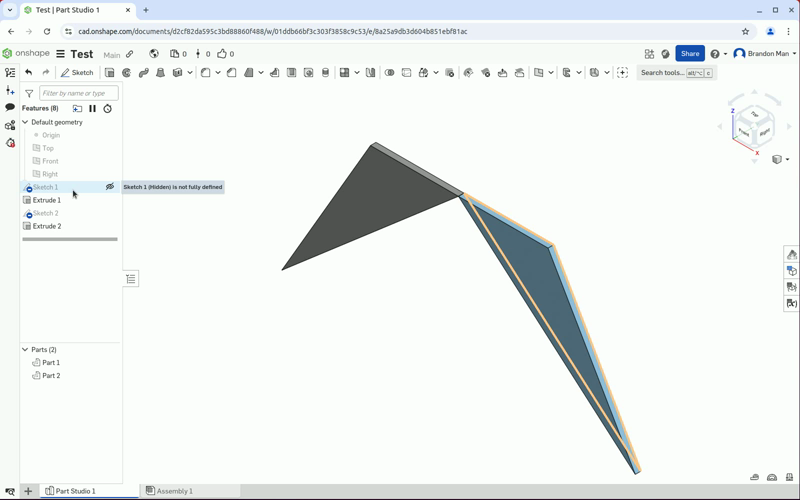
click(73, 189)